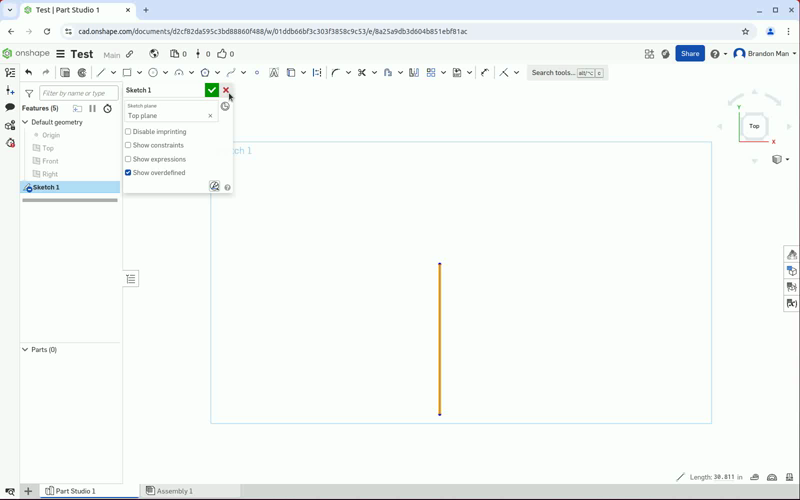
key(shift+h)
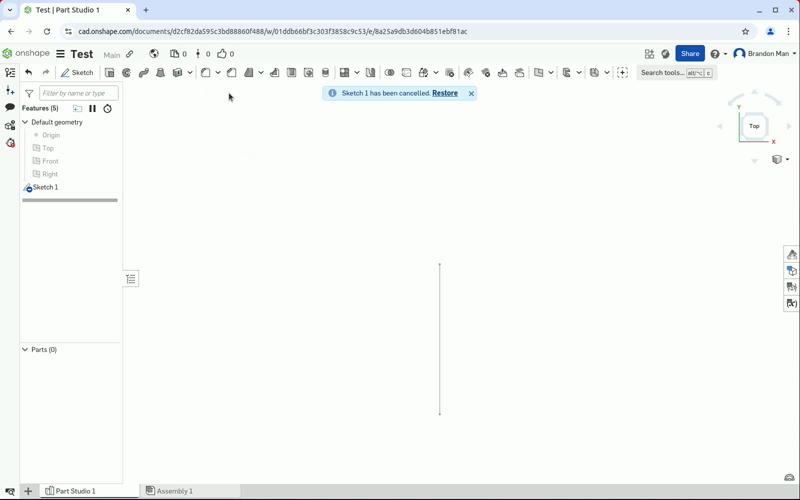
key(shift+s)
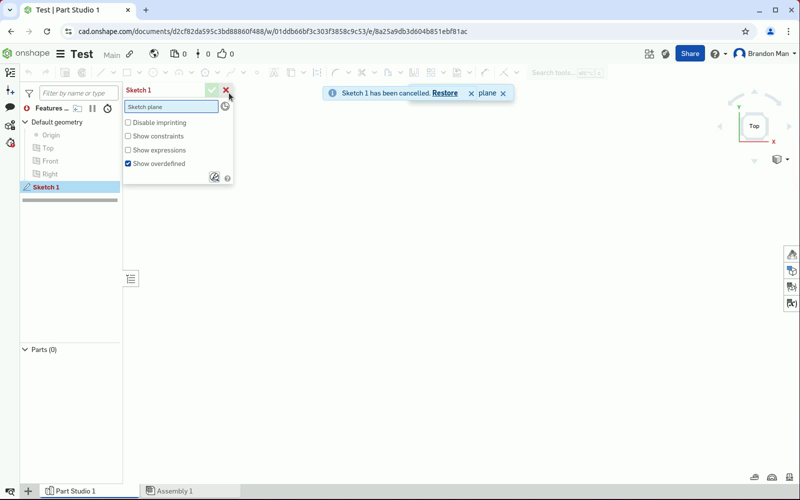
mouse_move(73, 150)
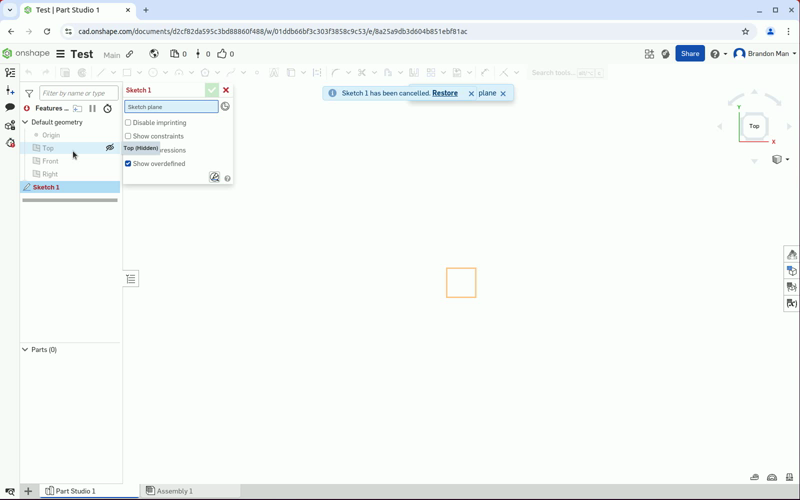
click(73, 150)
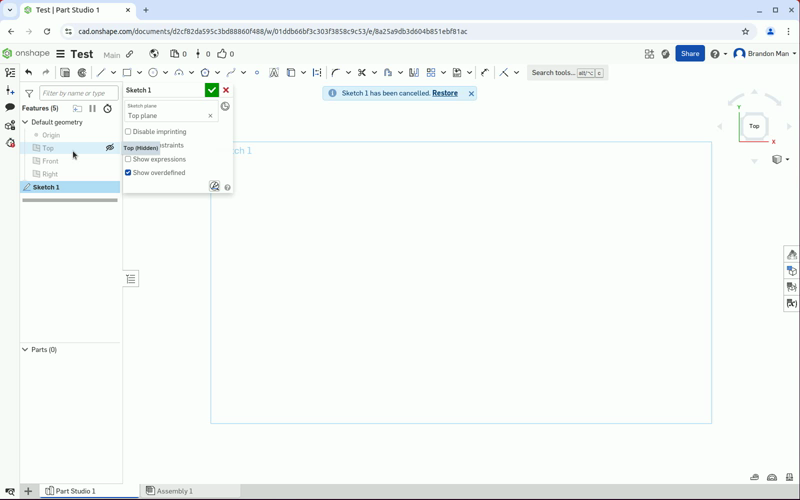
mouse_move(73, 352)
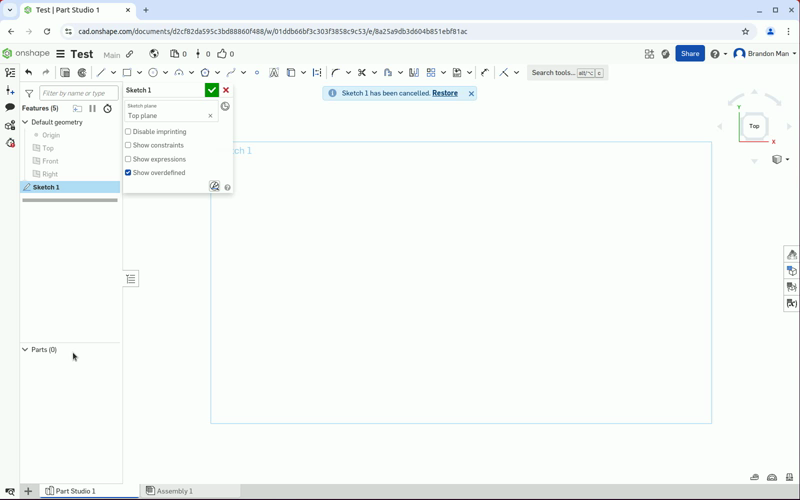
key(y)
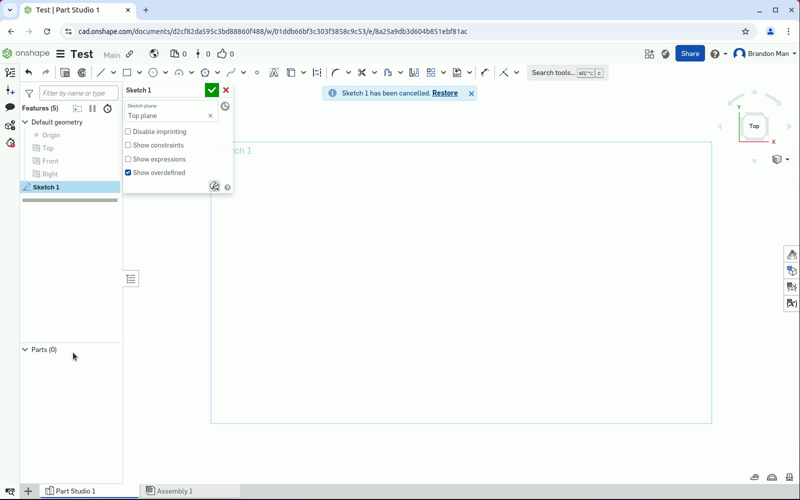
key(l)
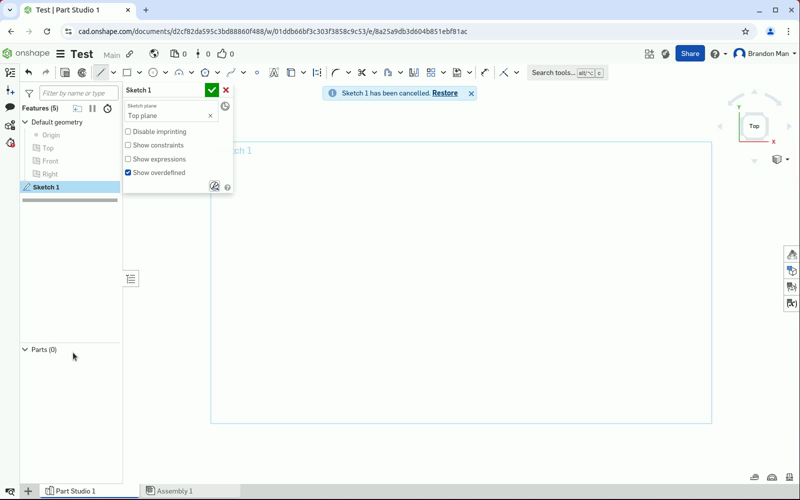
key_down(shift)
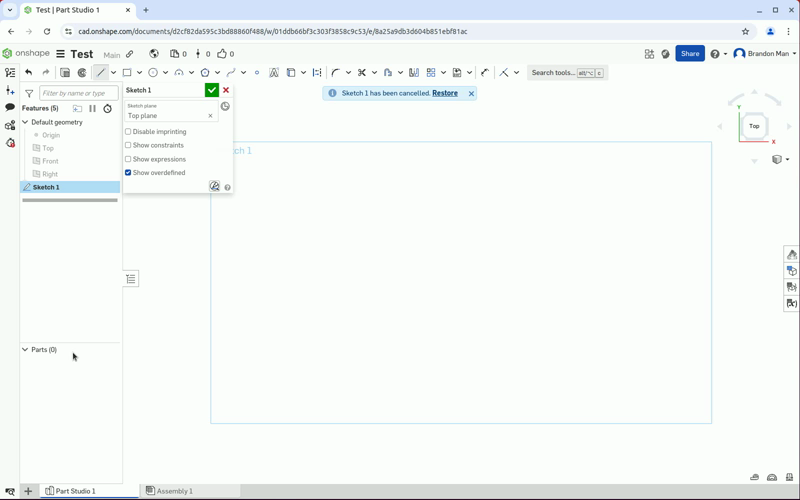
mouse_move(478, 312)
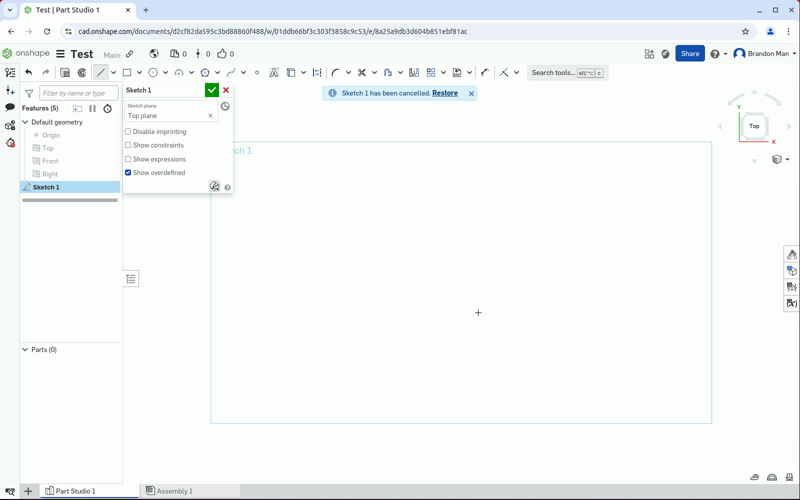
click(478, 312)
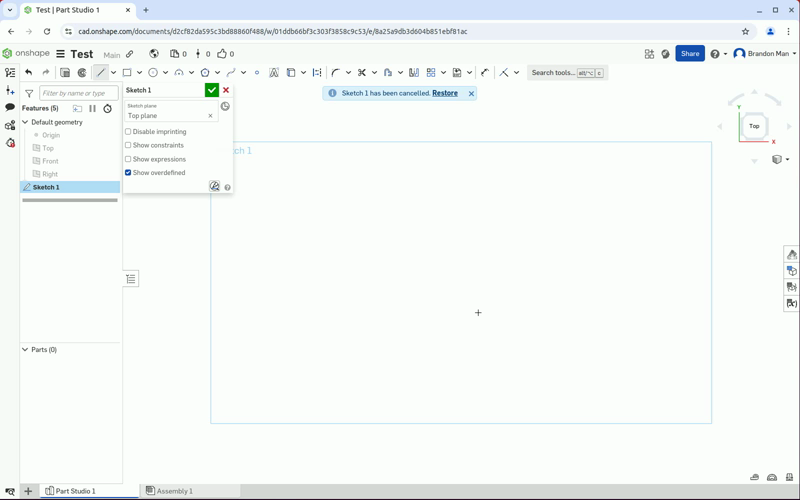
key_up(shift)
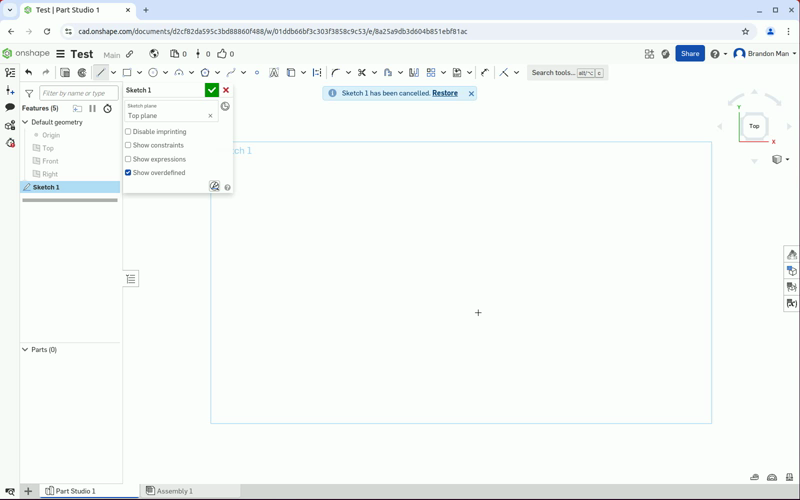
key_down(shift)
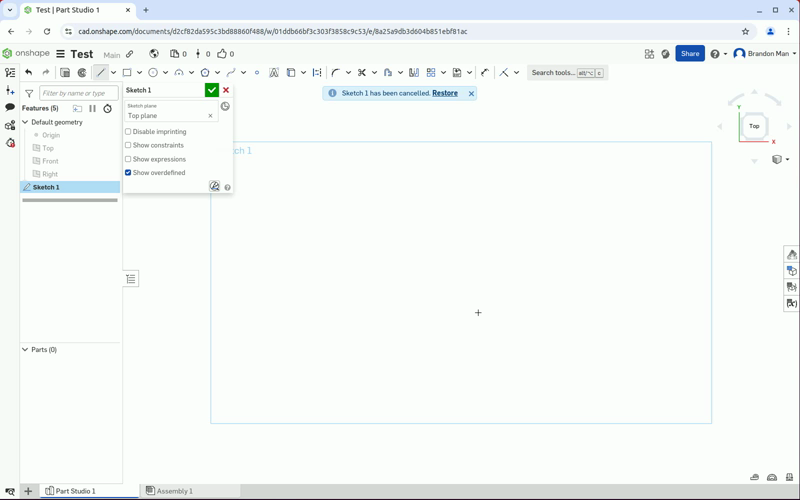
mouse_move(508, 312)
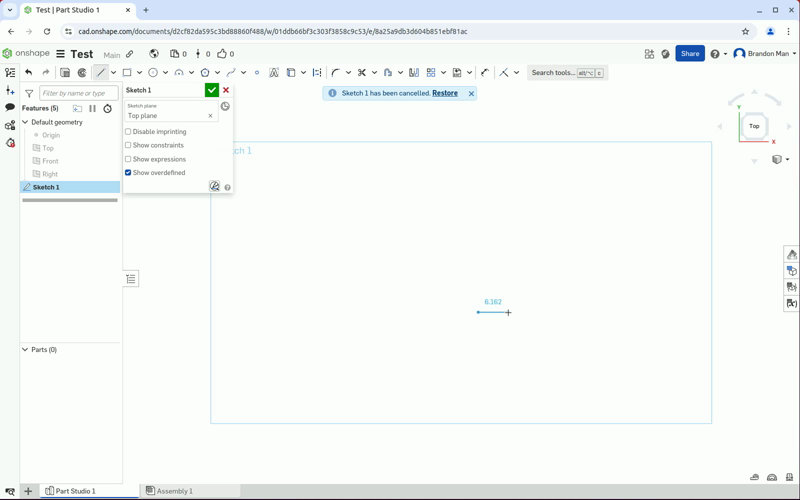
mouse_move(524, 312)
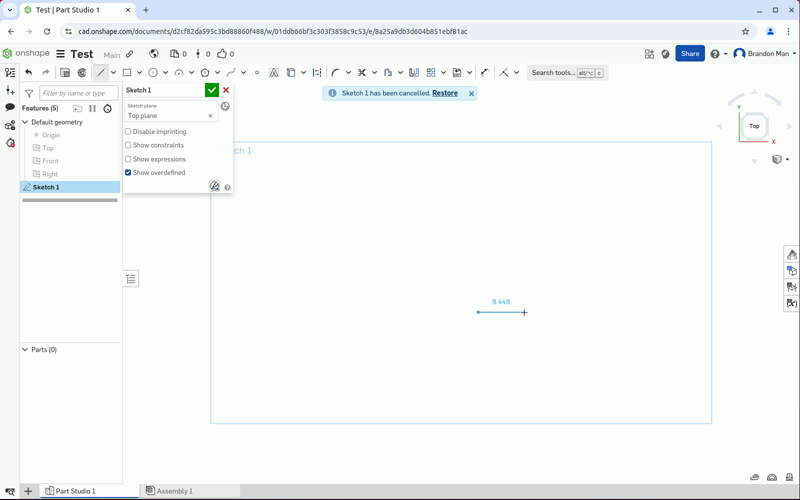
click(524, 312)
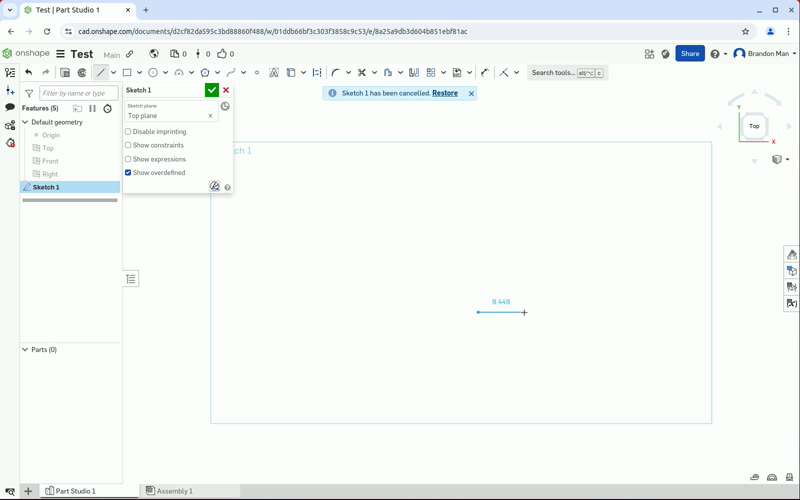
key_up(shift)
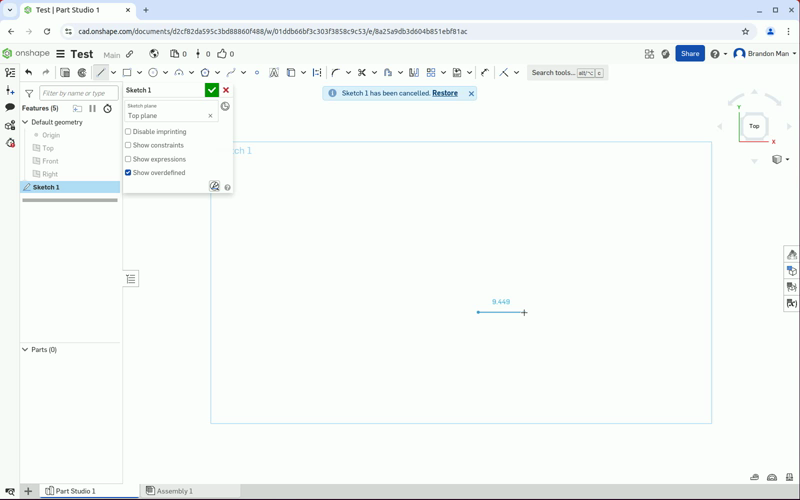
key_down(shift)
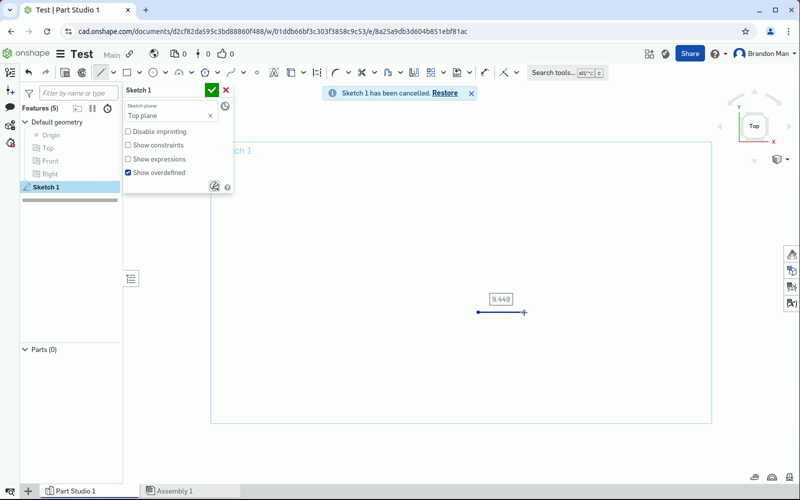
mouse_move(524, 221)
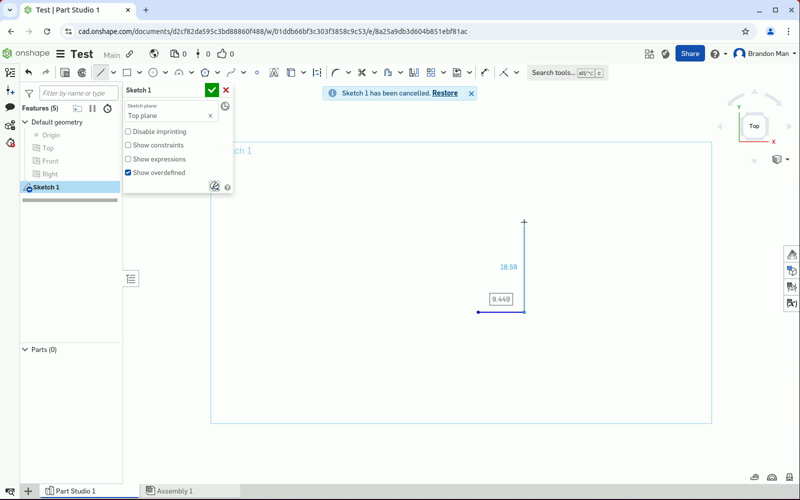
click(524, 221)
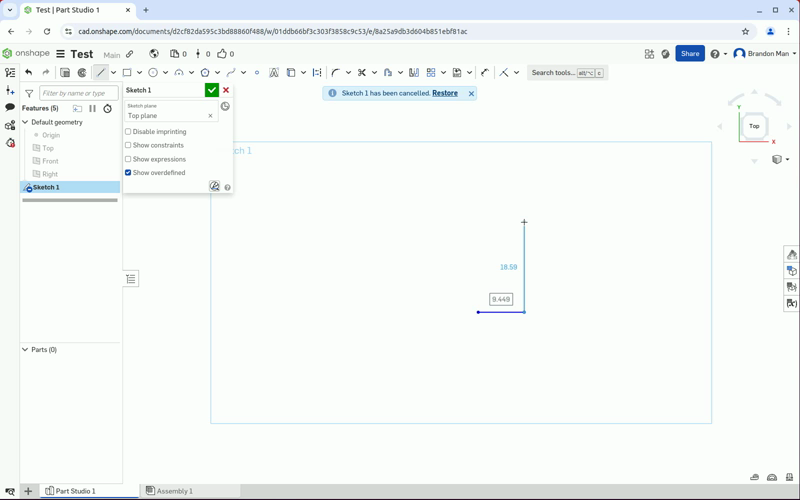
key_up(shift)
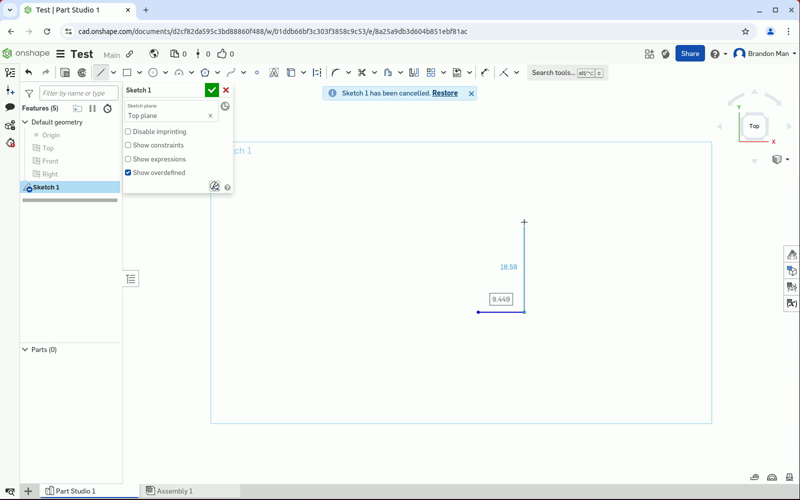
key_down(shift)
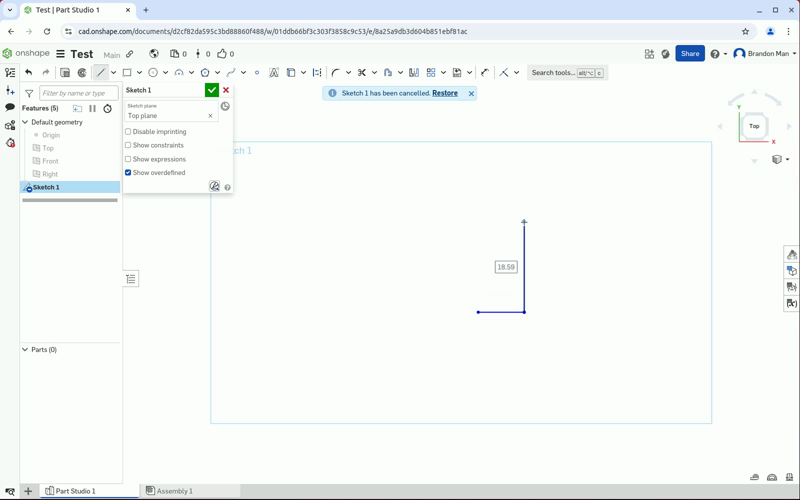
mouse_move(554, 221)
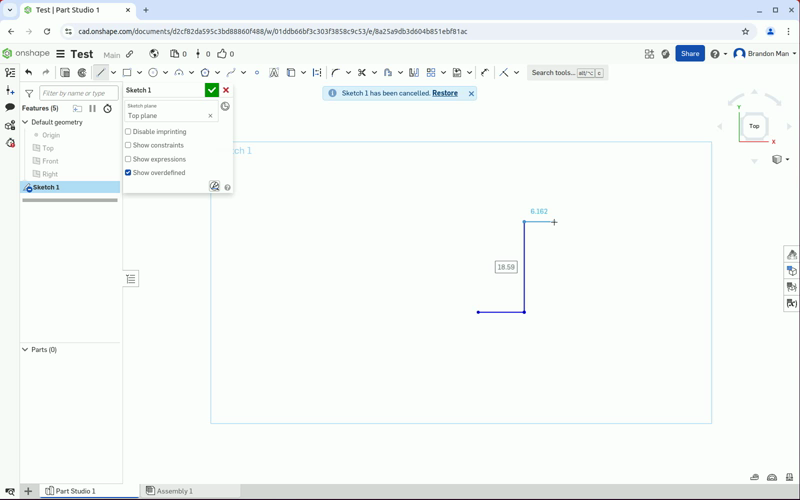
mouse_move(478, 221)
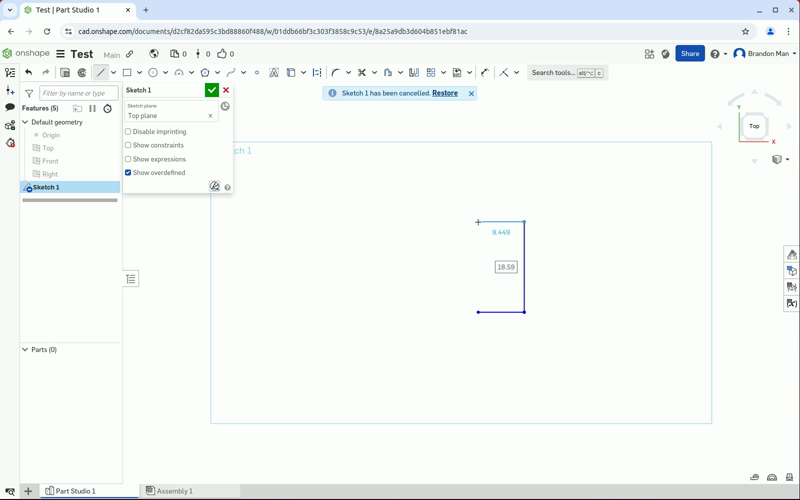
click(478, 221)
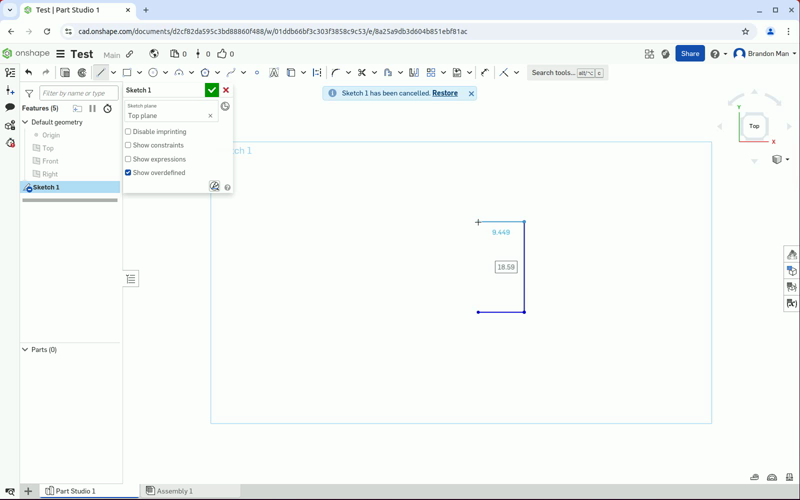
key_up(shift)
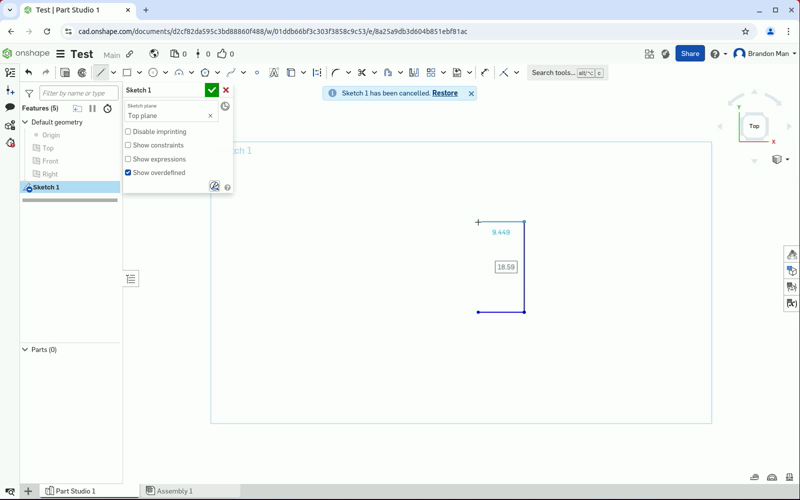
key_down(shift)
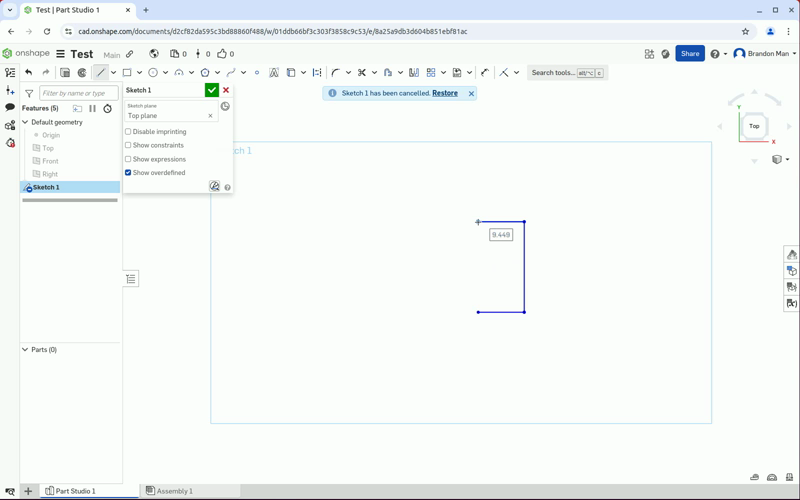
mouse_move(478, 312)
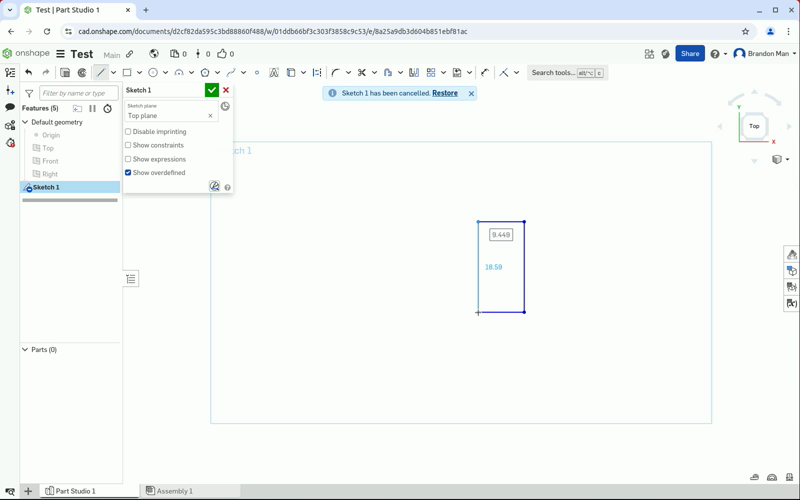
key_up(shift)
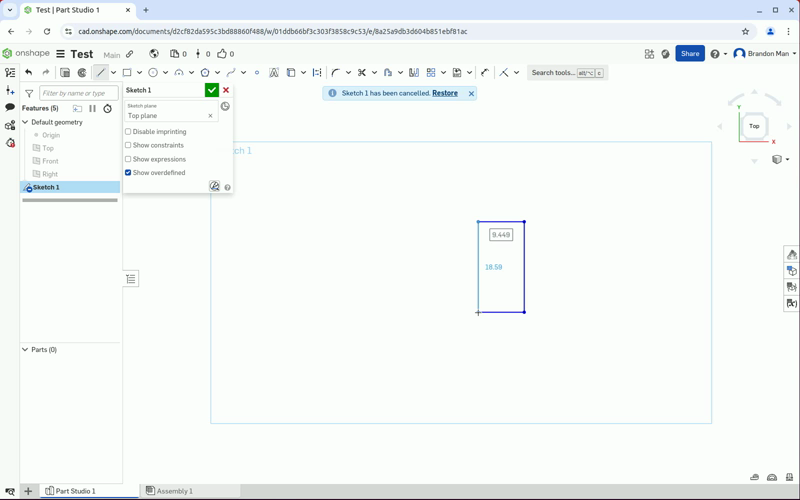
click(478, 312)
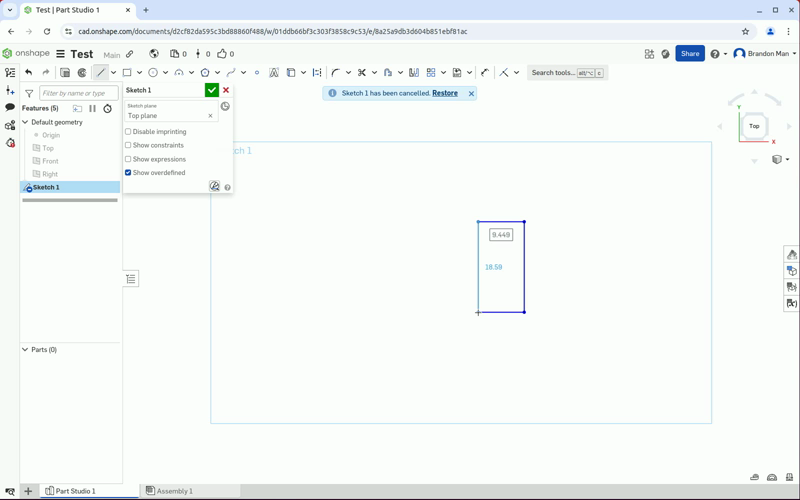
key(esc)
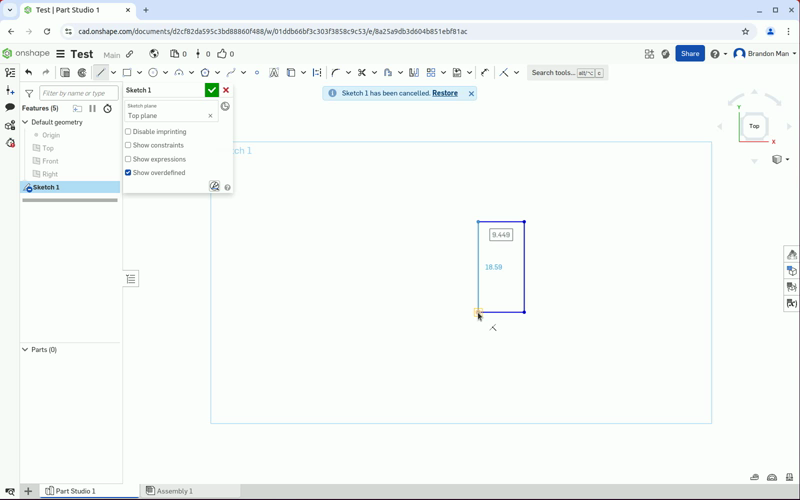
mouse_move(488, 233)
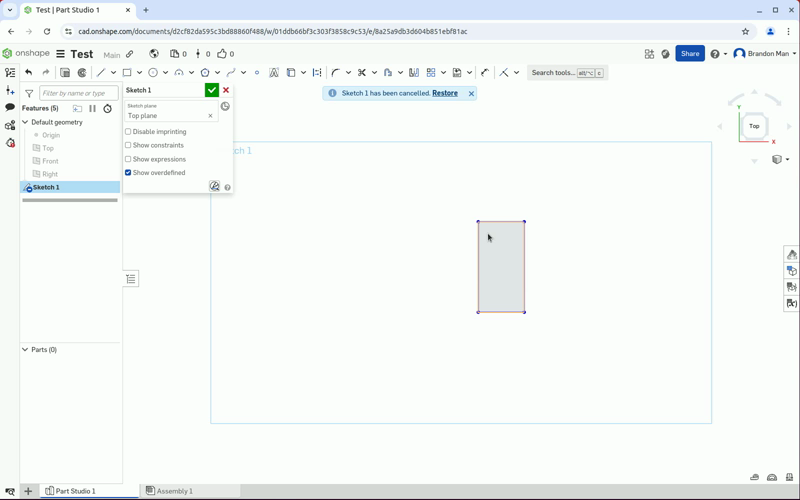
click(488, 233)
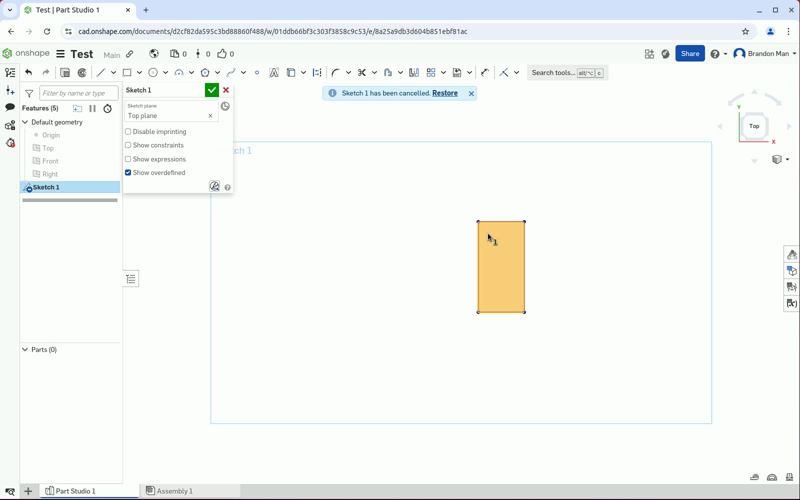
mouse_move(73, 352)
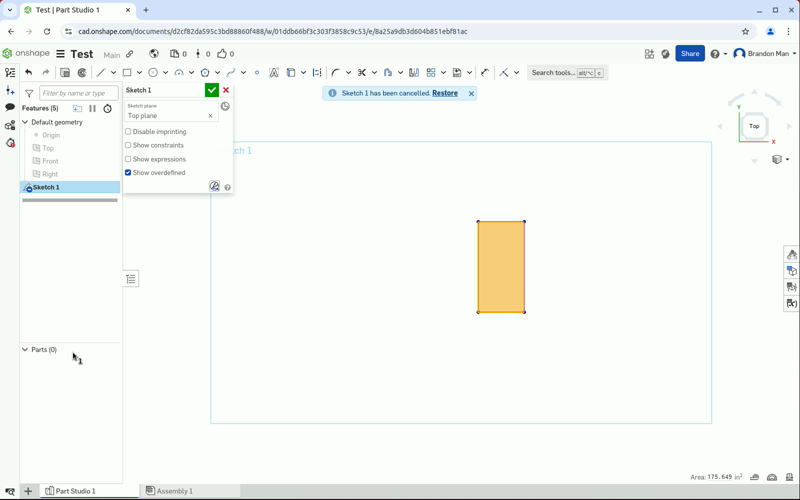
key(shift+y)
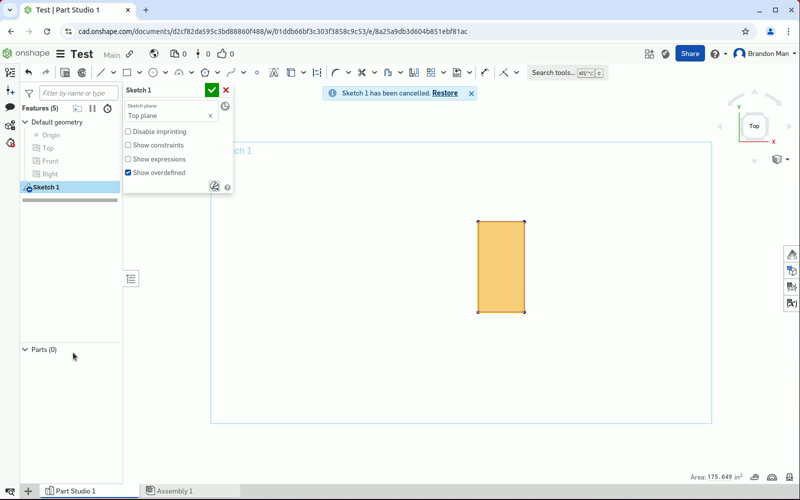
key(shift+e)
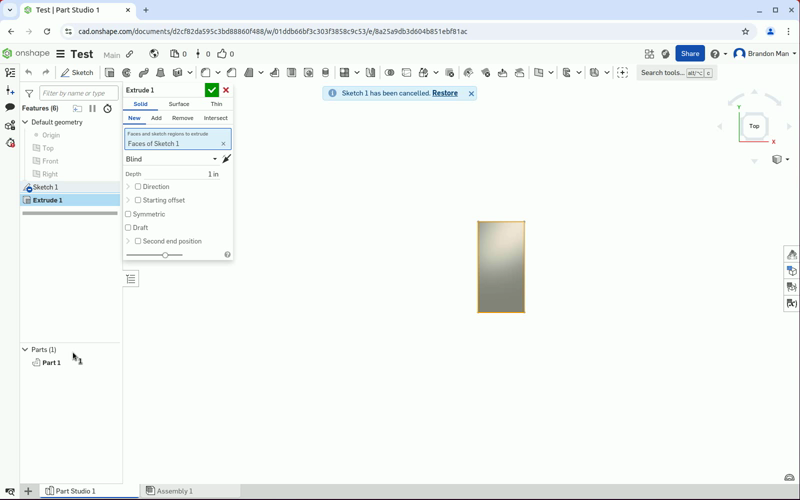
mouse_move(143, 106)
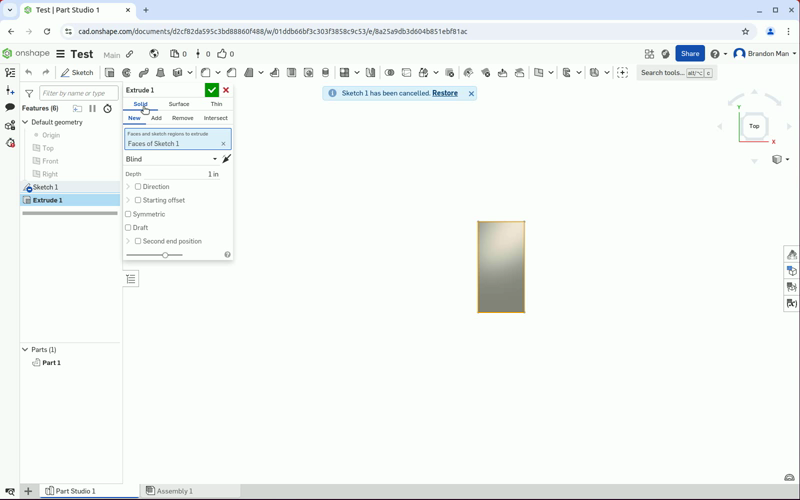
click(143, 106)
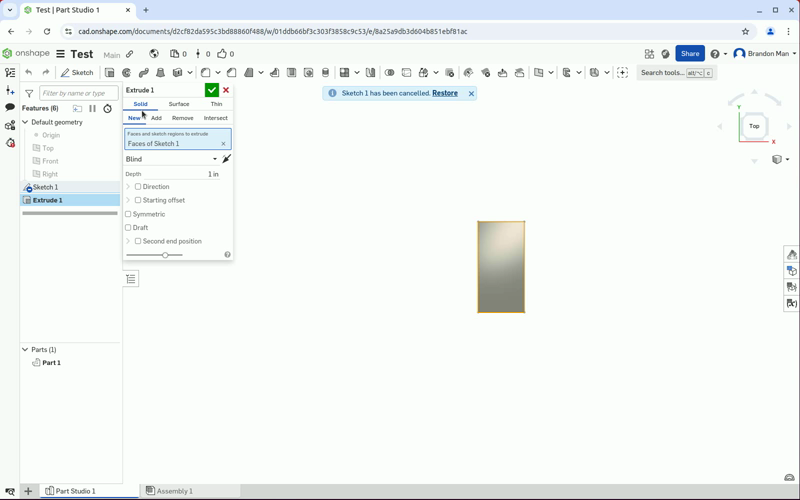
mouse_move(137, 120)
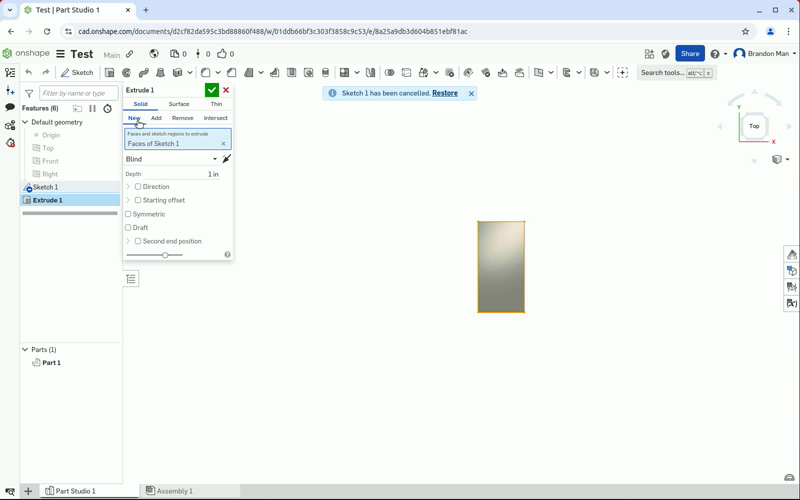
click(137, 120)
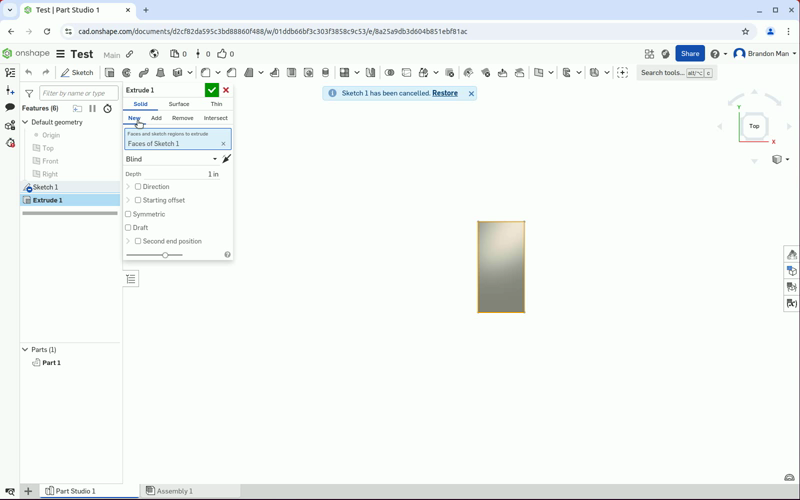
key(tab, 4)
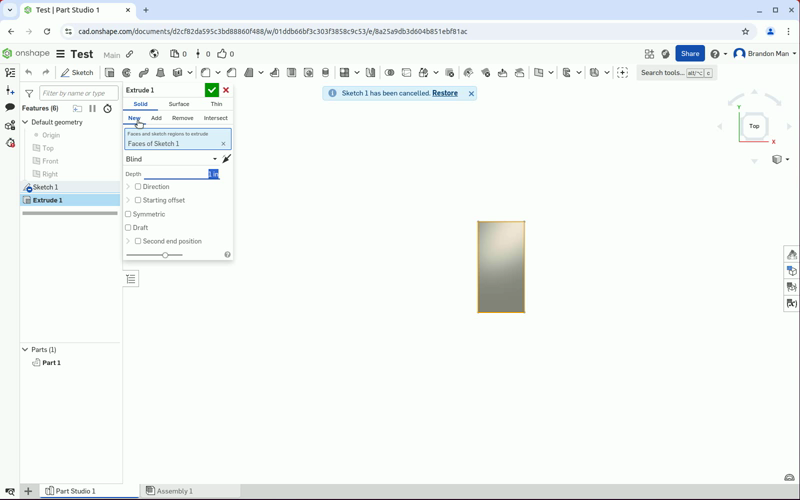
text(5.055)
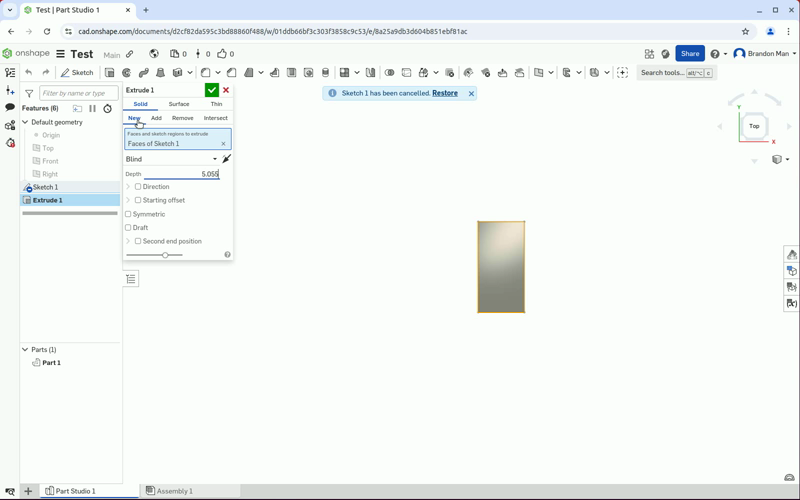
key(enter)
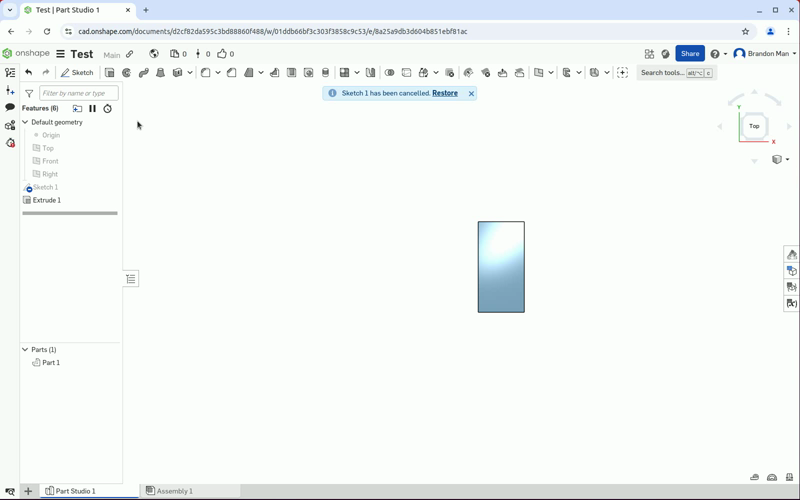
key(shift+h)
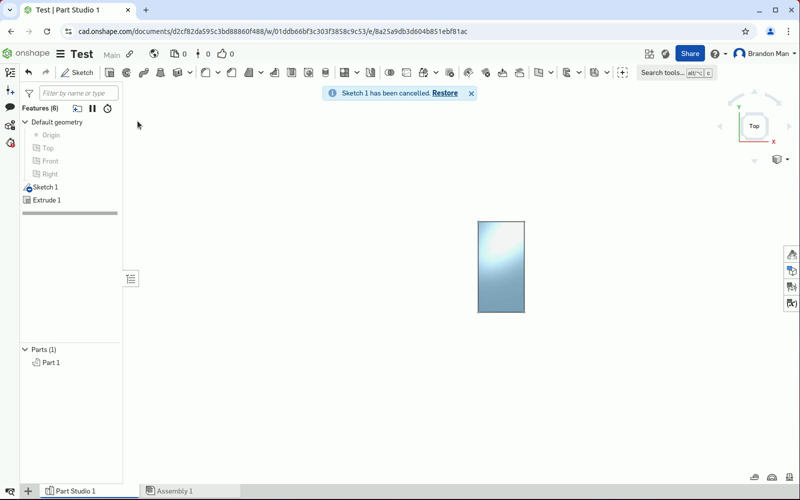
key(shift+h)
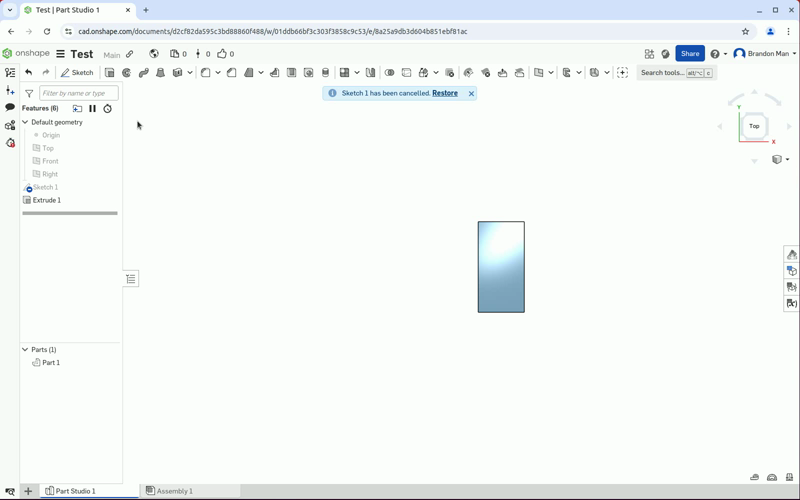
mouse_move(73, 189)
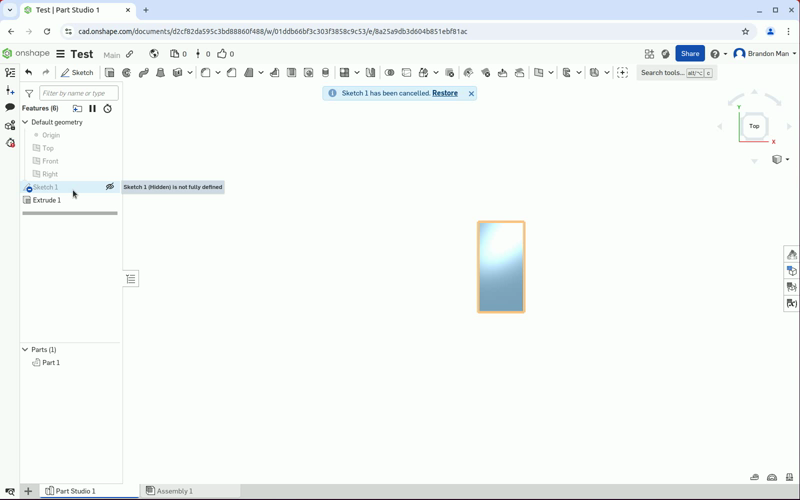
click(73, 189)
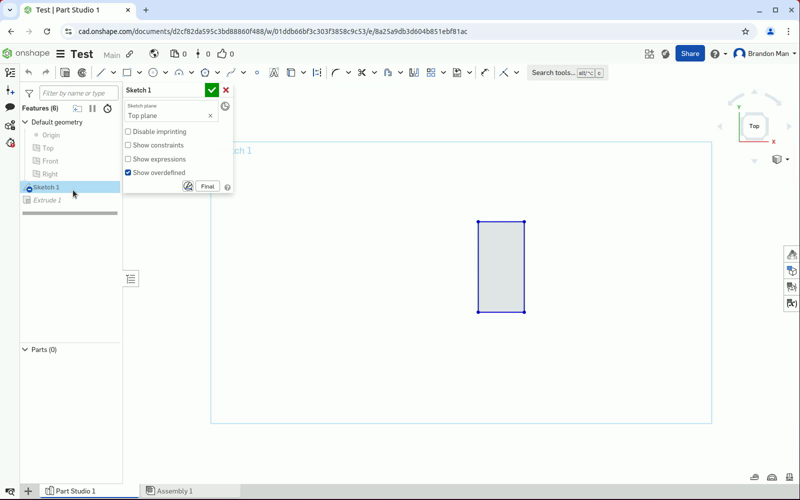
mouse_move(229, 92)
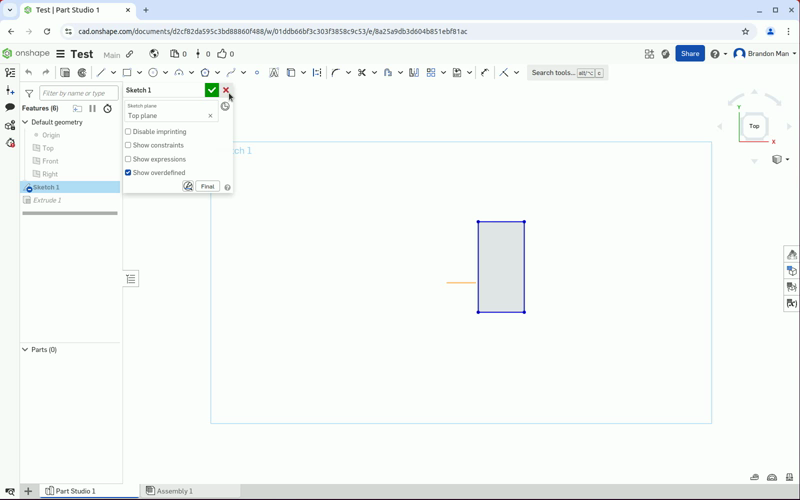
click(229, 92)
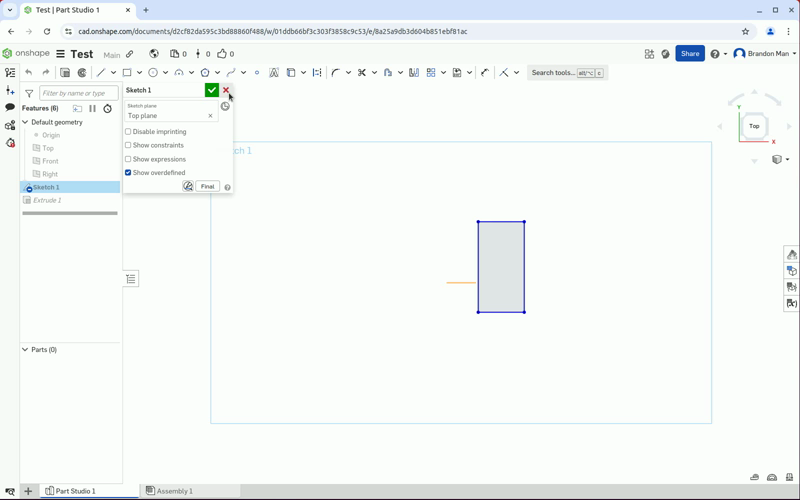
key(shift+s)
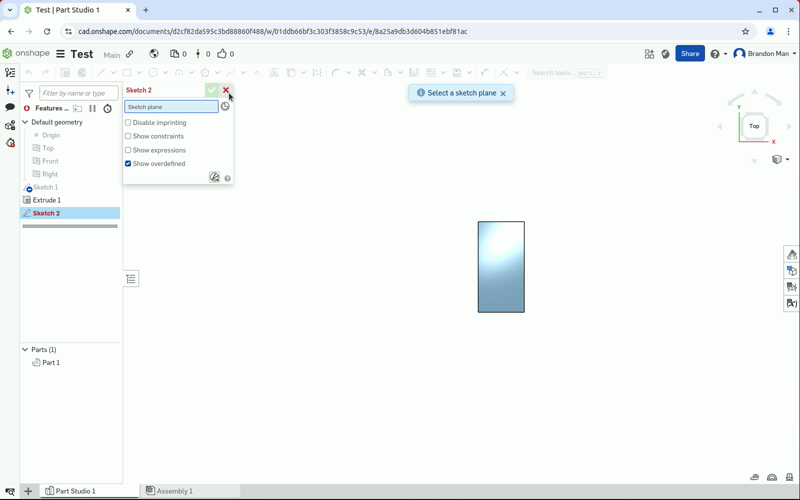
mouse_move(73, 150)
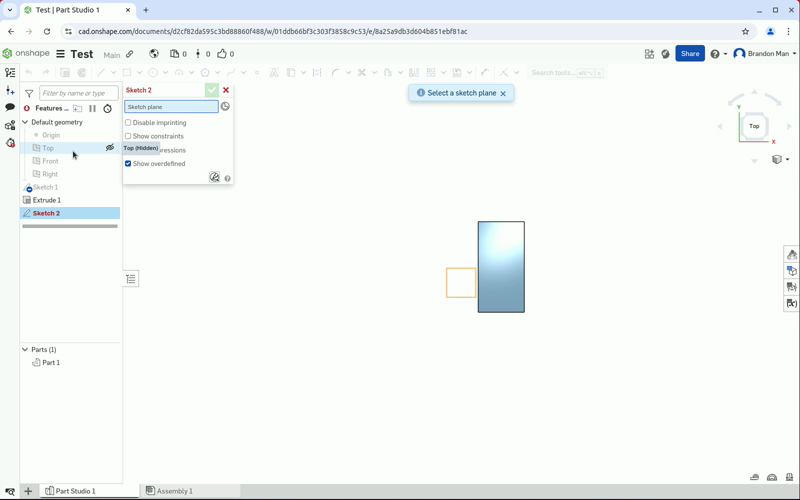
click(73, 150)
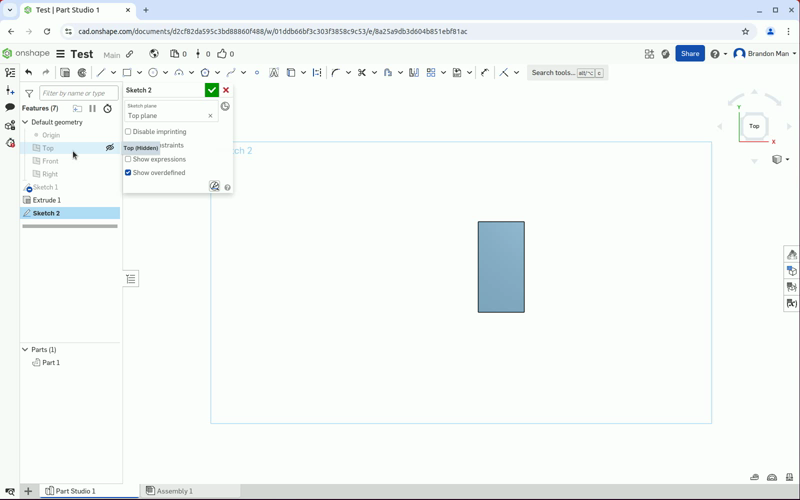
mouse_move(73, 352)
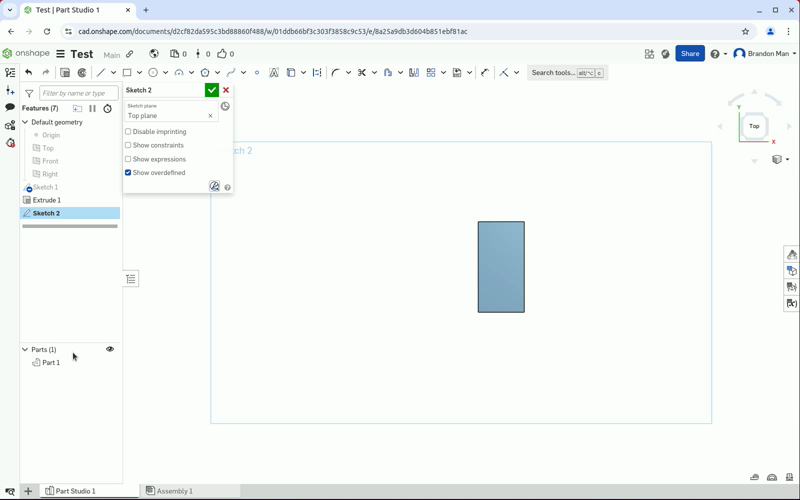
key(y)
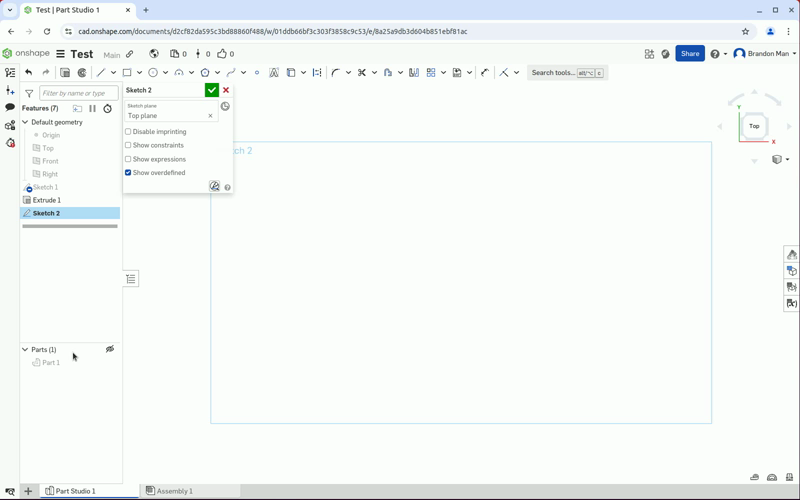
key(a)
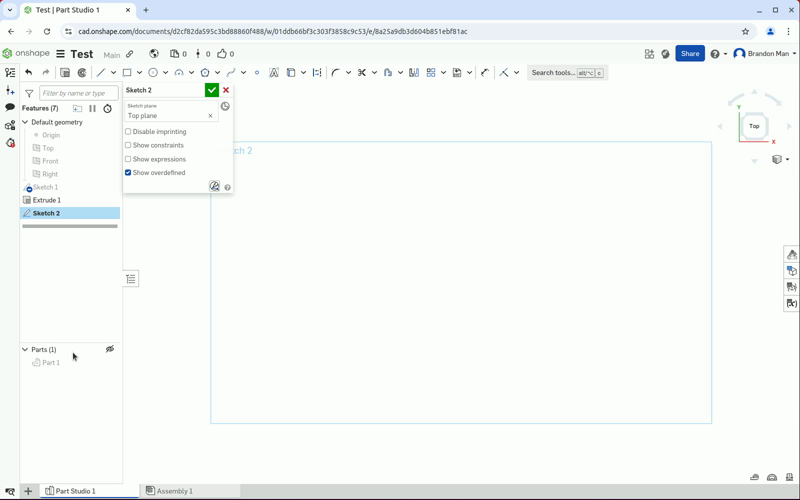
key_down(shift)
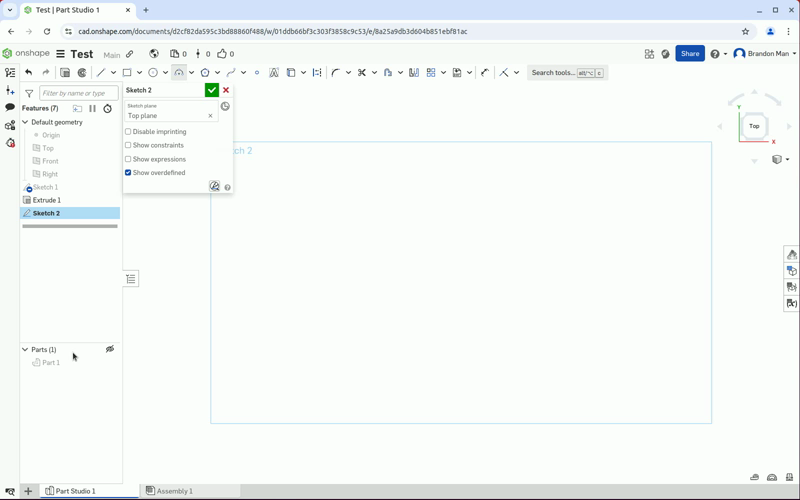
mouse_move(460, 234)
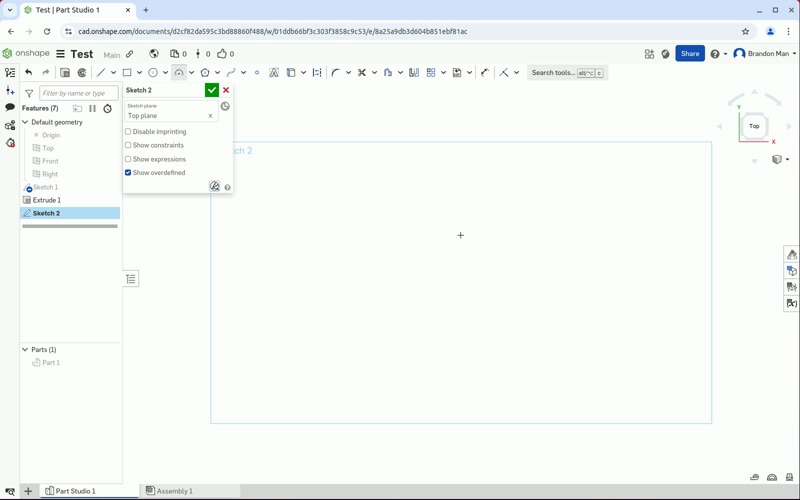
click(460, 234)
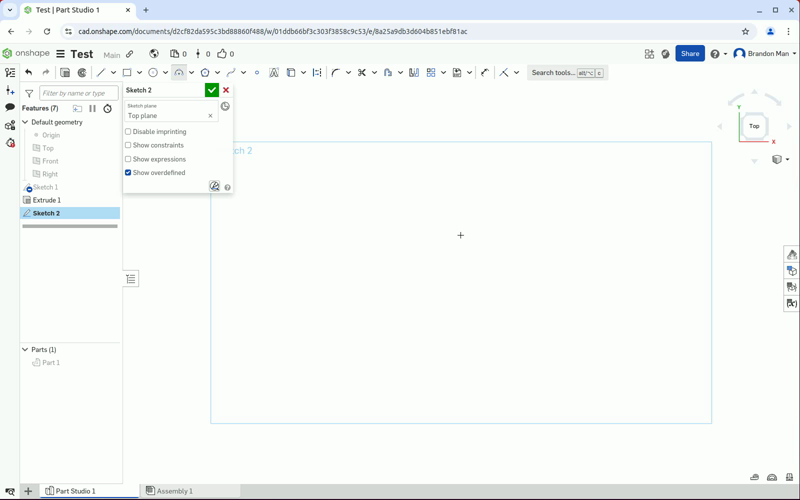
key_up(shift)
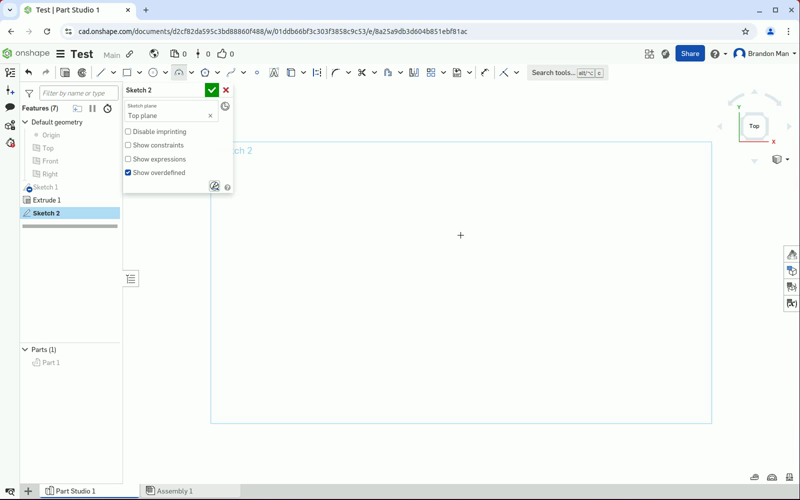
key_down(shift)
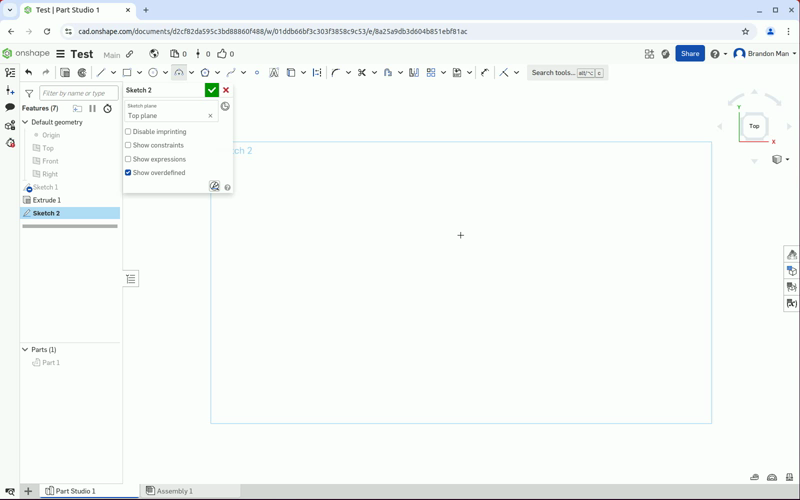
mouse_move(510, 217)
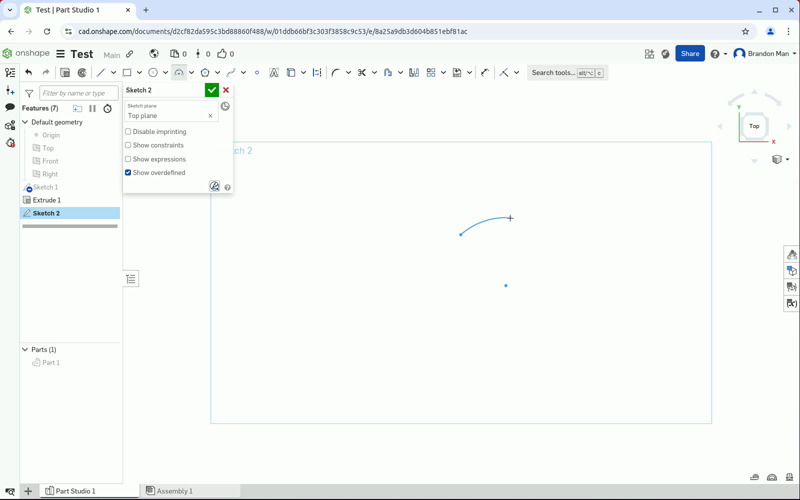
click(510, 217)
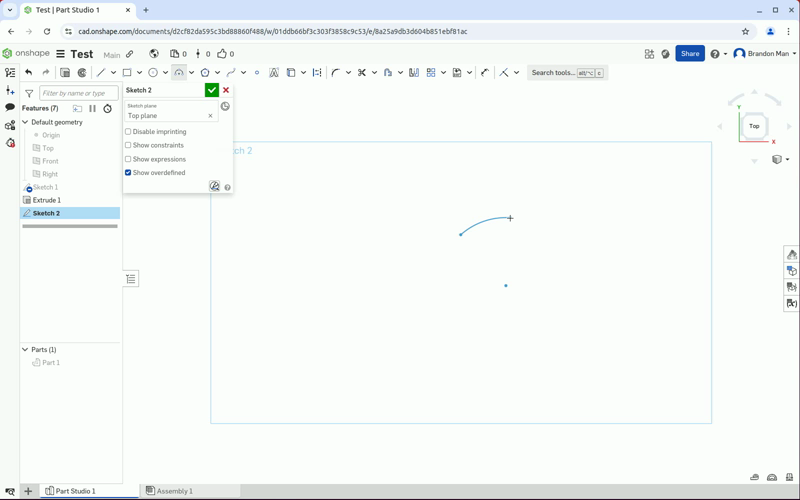
mouse_move(483, 219)
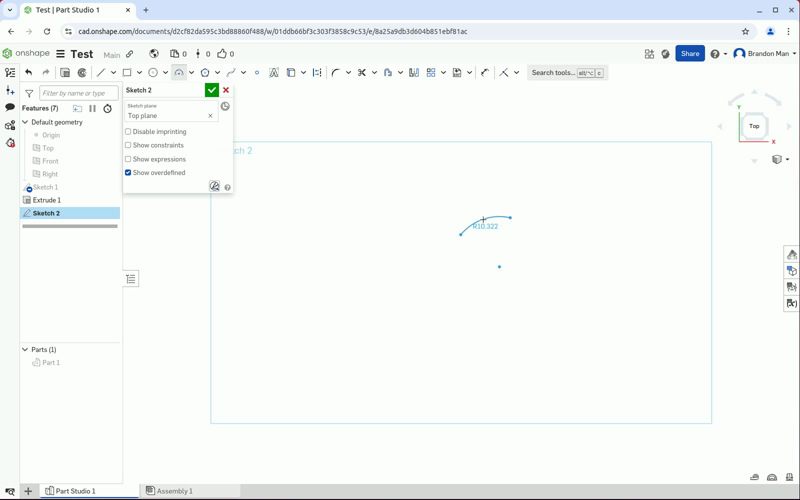
click(483, 219)
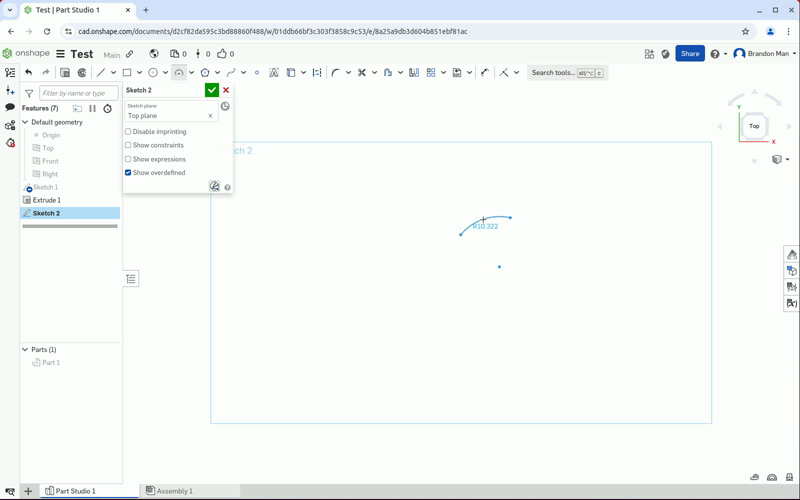
key_up(shift)
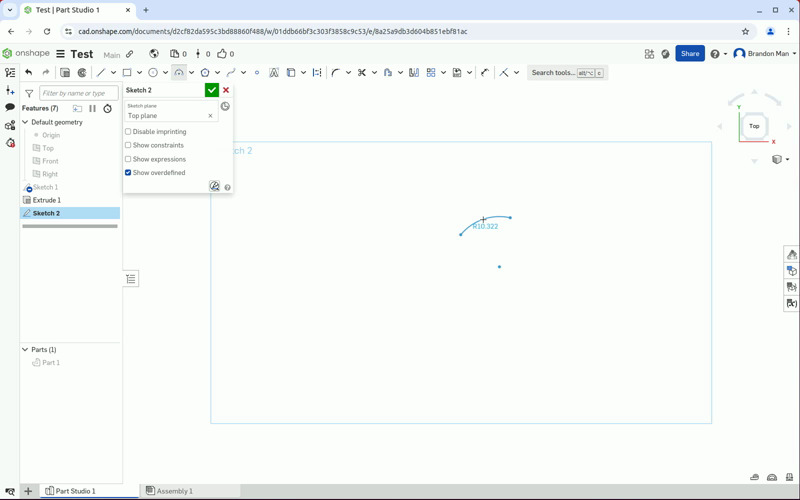
mouse_move(510, 217)
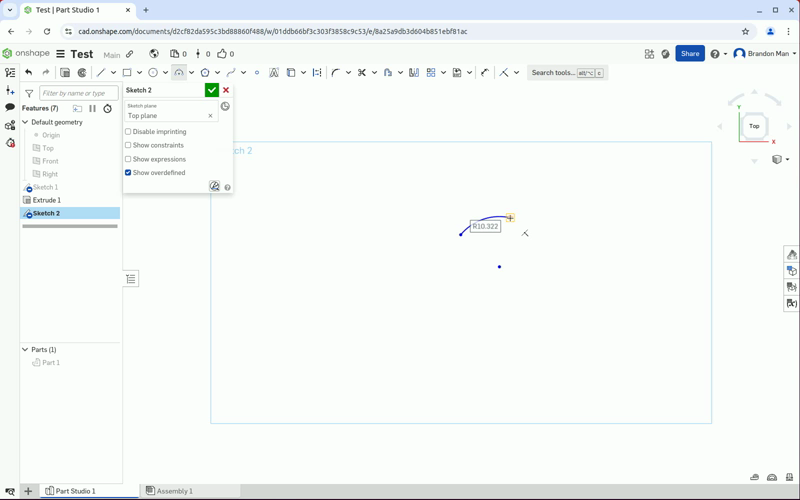
click(510, 217)
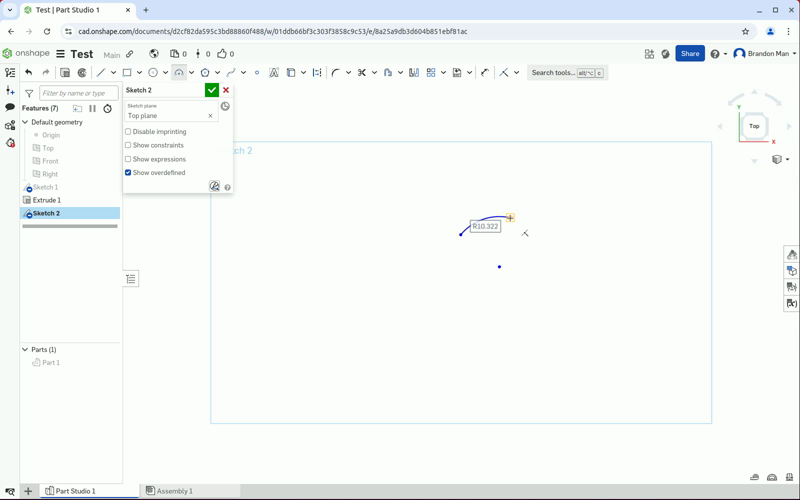
mouse_move(460, 234)
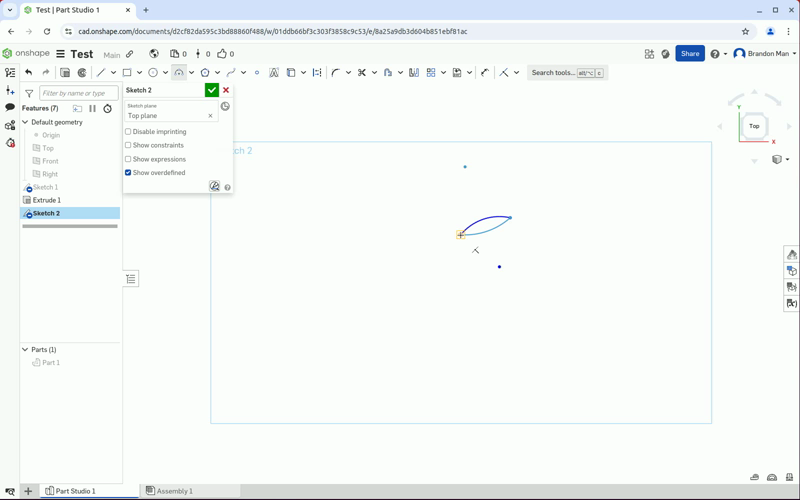
click(460, 234)
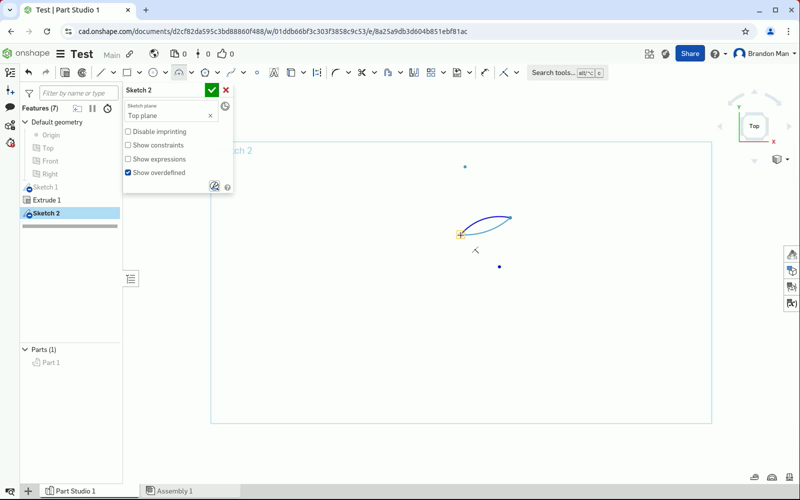
key_down(shift)
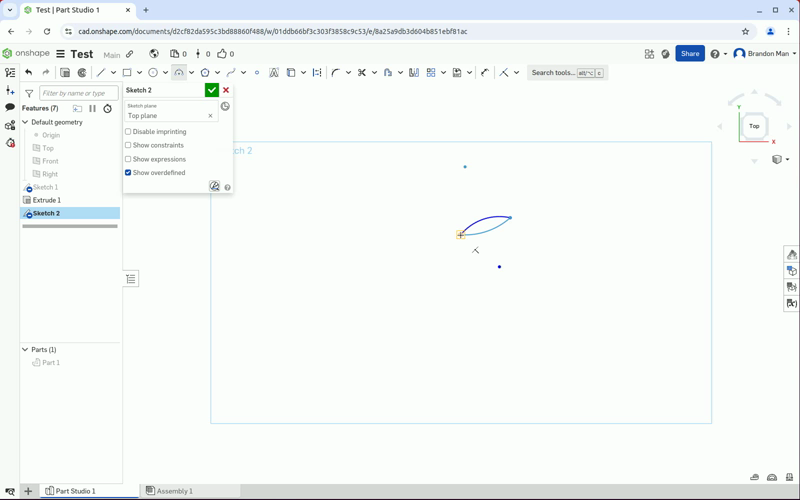
mouse_move(466, 171)
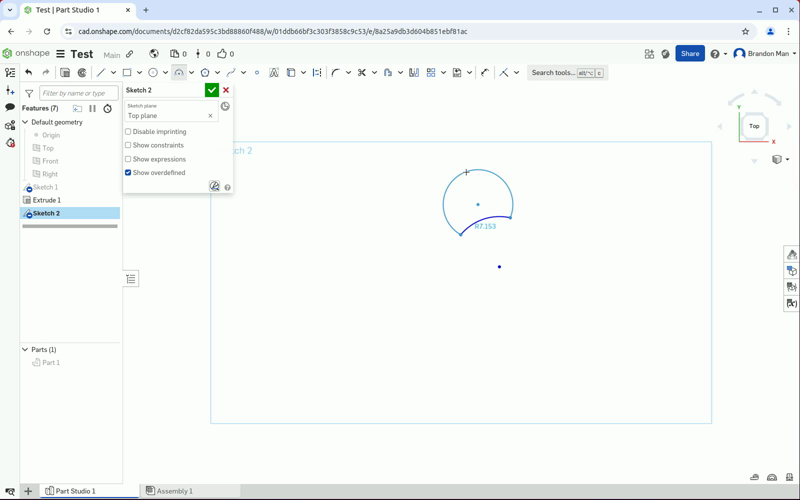
click(466, 171)
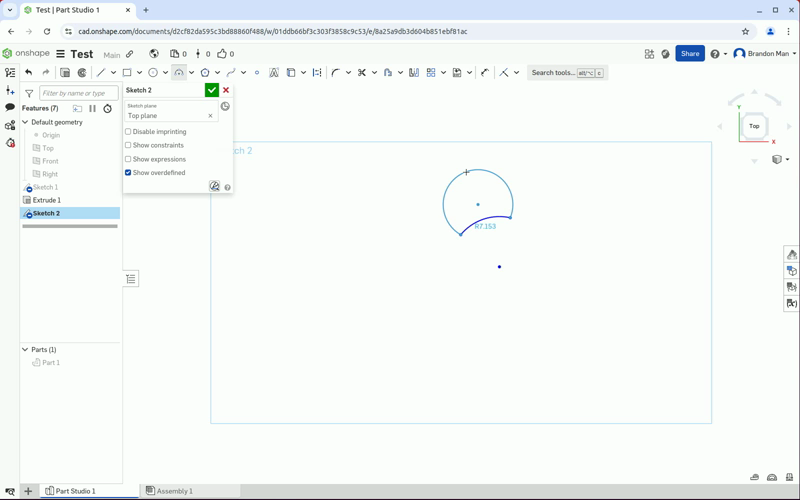
key_up(shift)
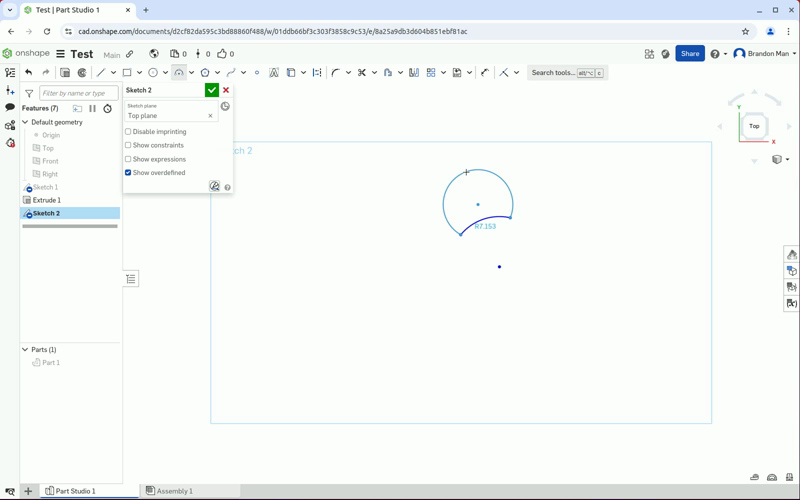
key(esc)
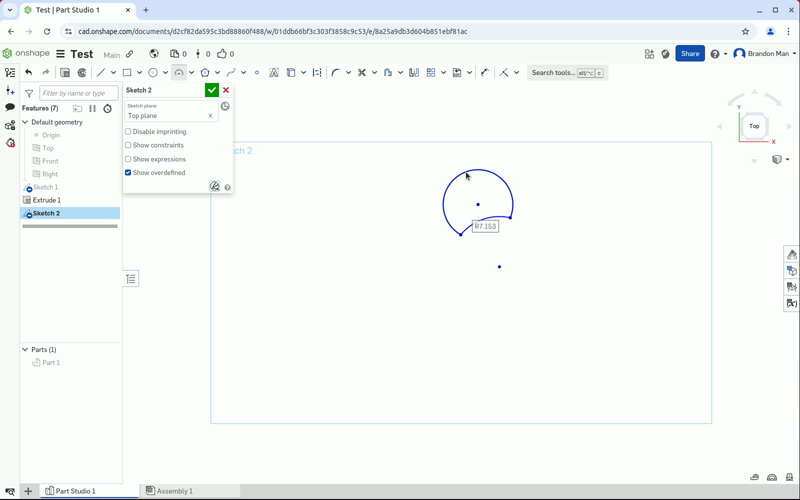
mouse_move(461, 193)
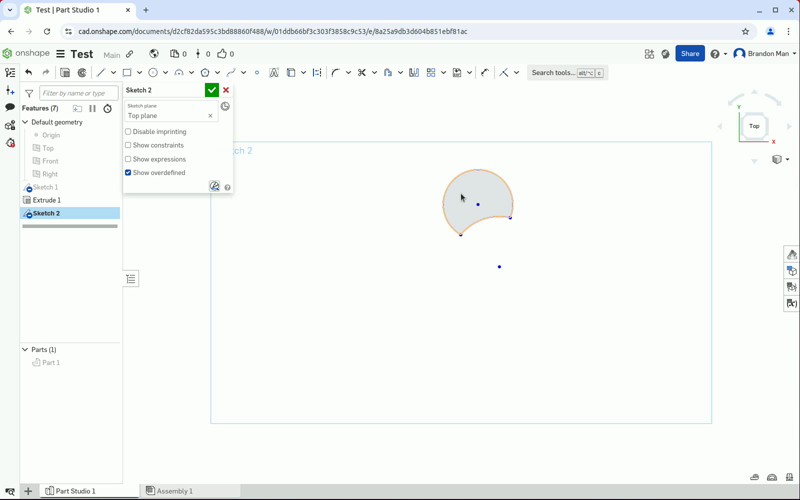
click(461, 193)
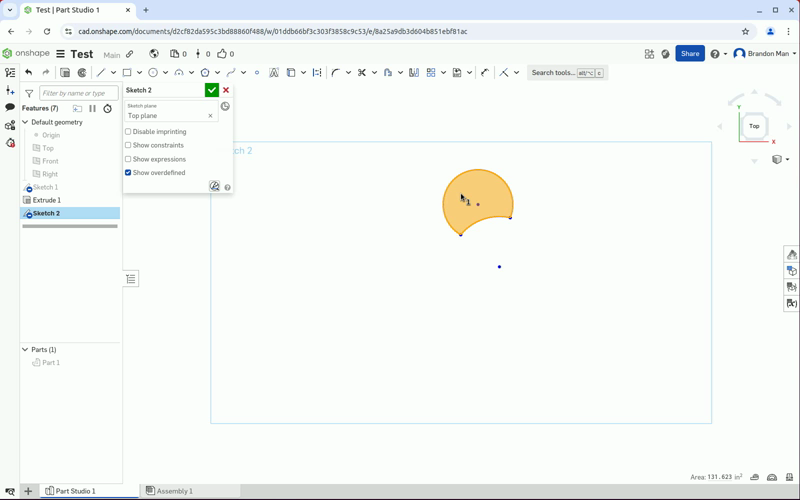
mouse_move(73, 352)
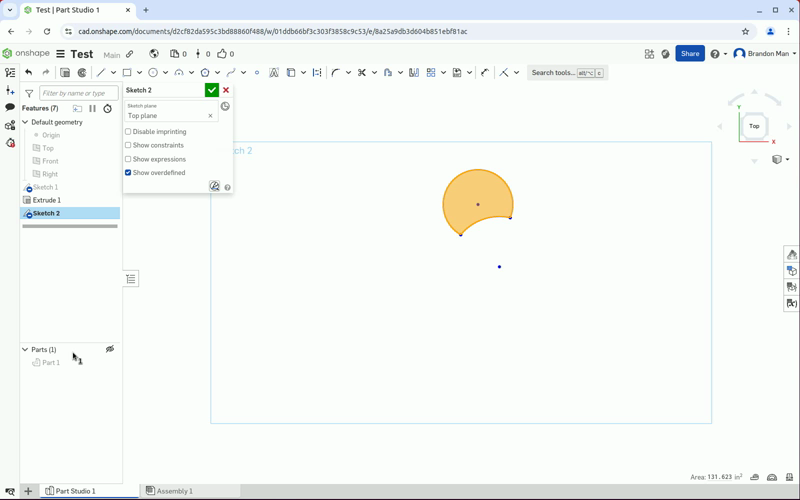
key(shift+y)
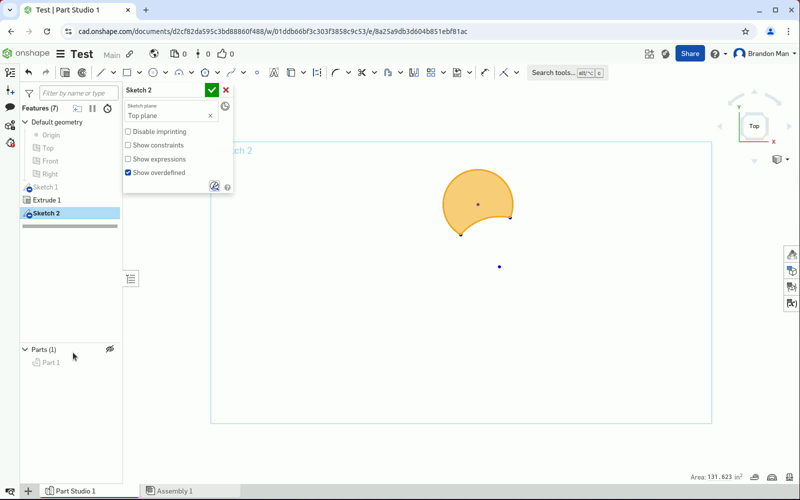
key(shift+e)
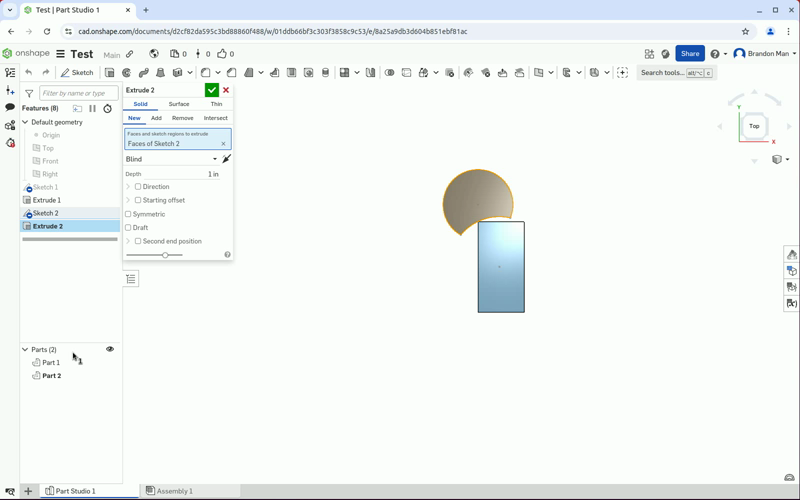
mouse_move(143, 106)
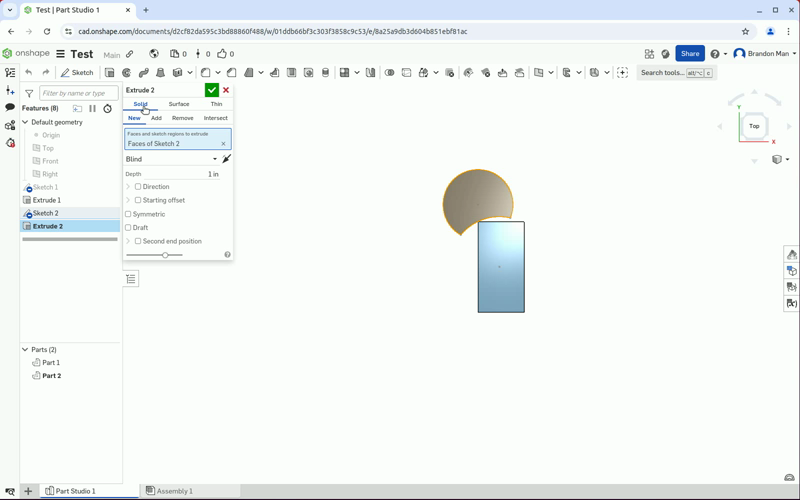
click(143, 106)
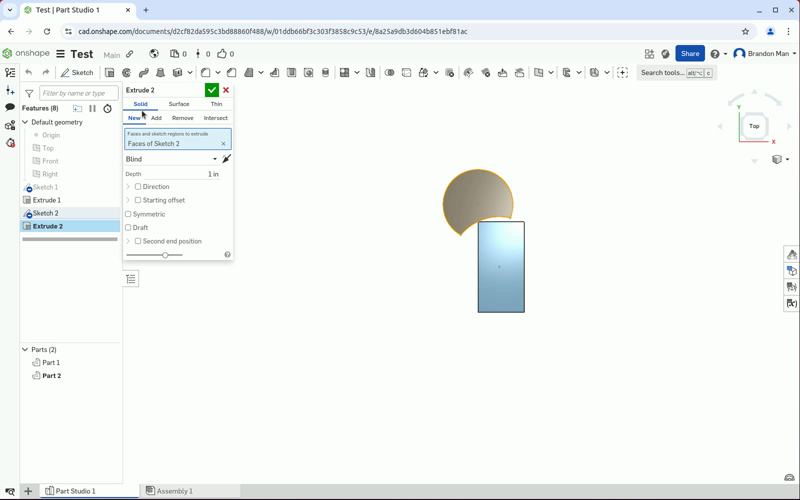
mouse_move(137, 120)
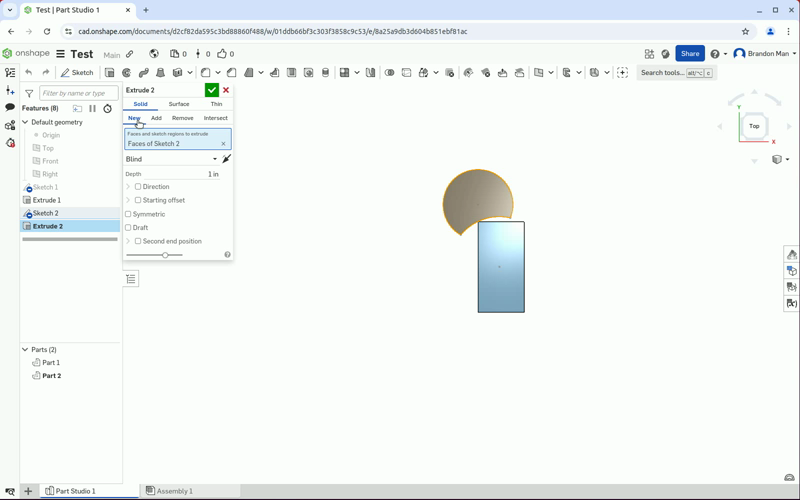
click(137, 120)
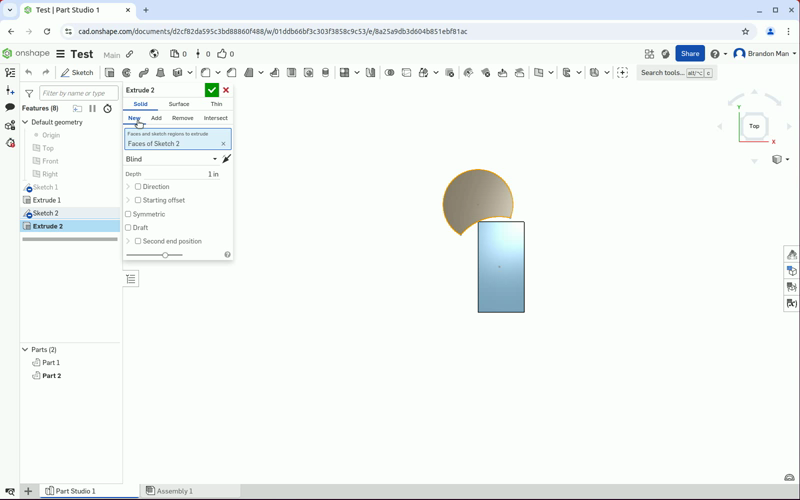
key(tab, 4)
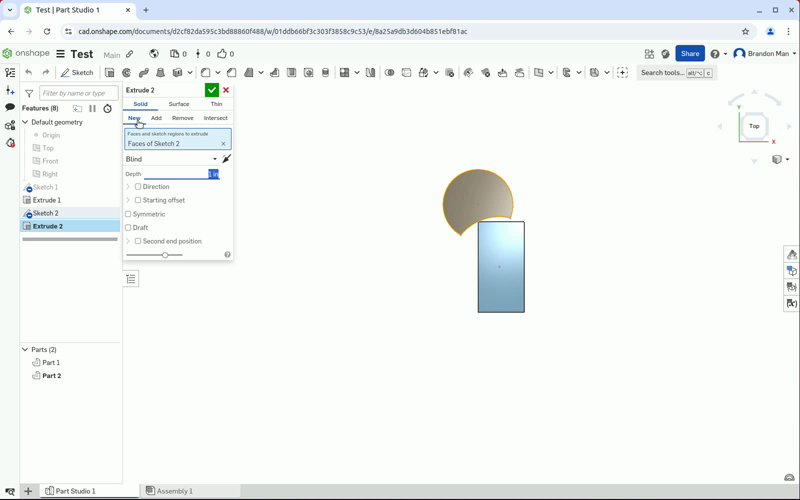
text(5.055)
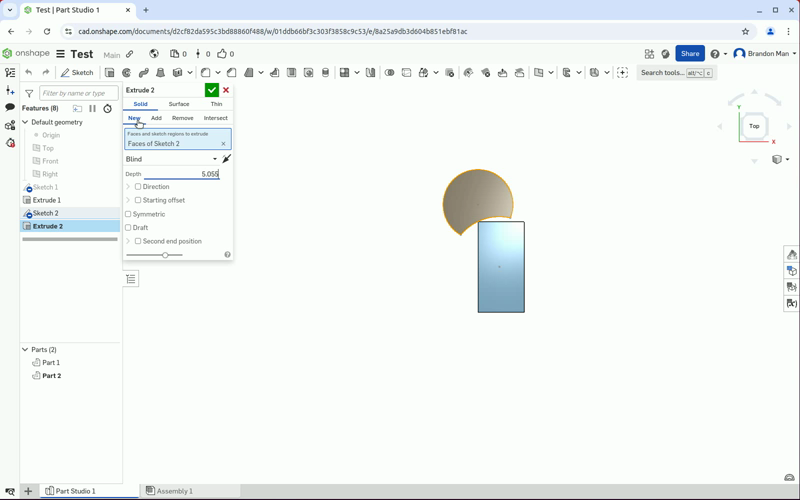
key(enter)
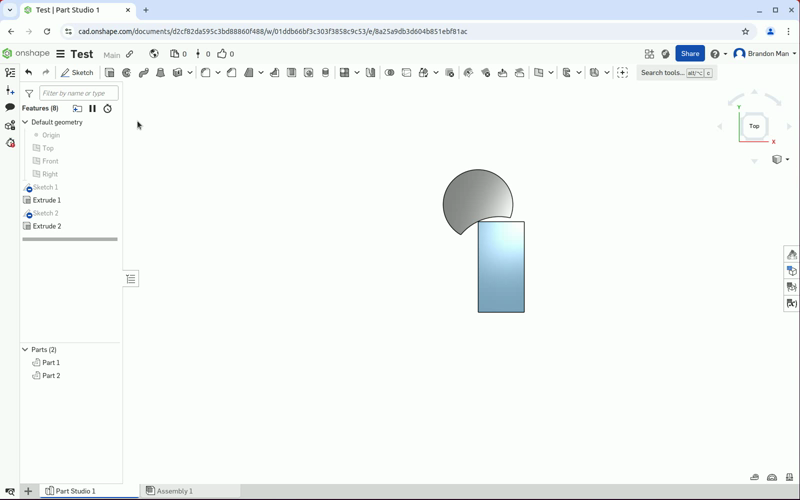
key(shift+h)
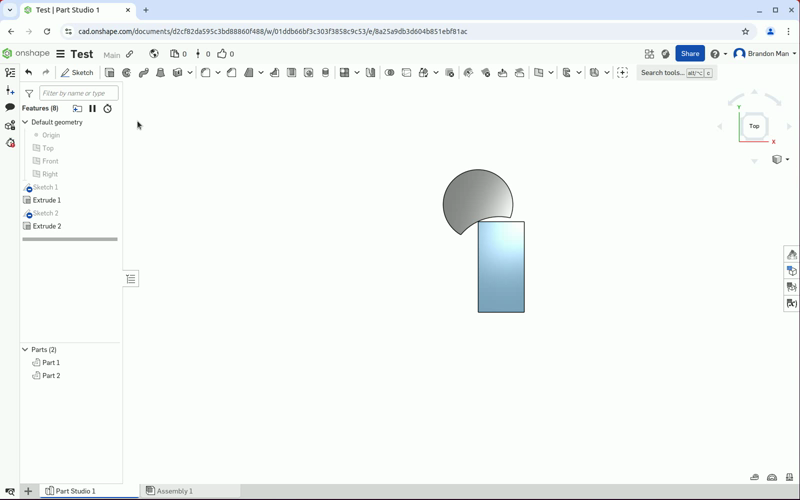
key(shift+h)
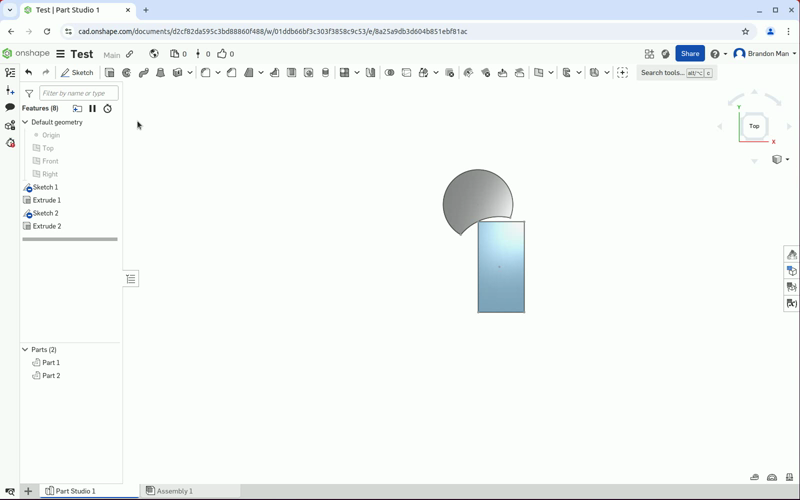
key(shift+7)
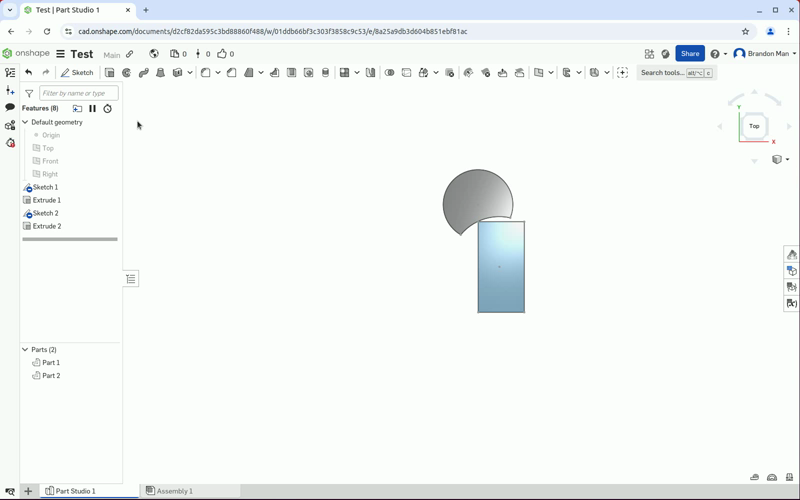
key(up, 3)
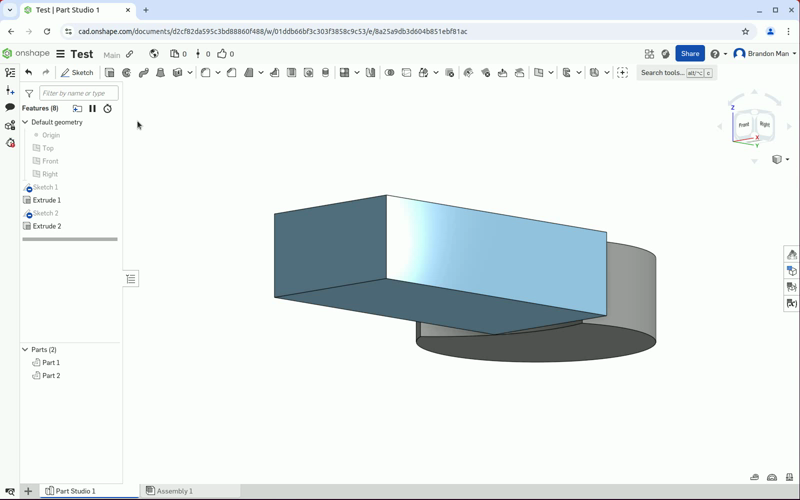
key(left, 3)
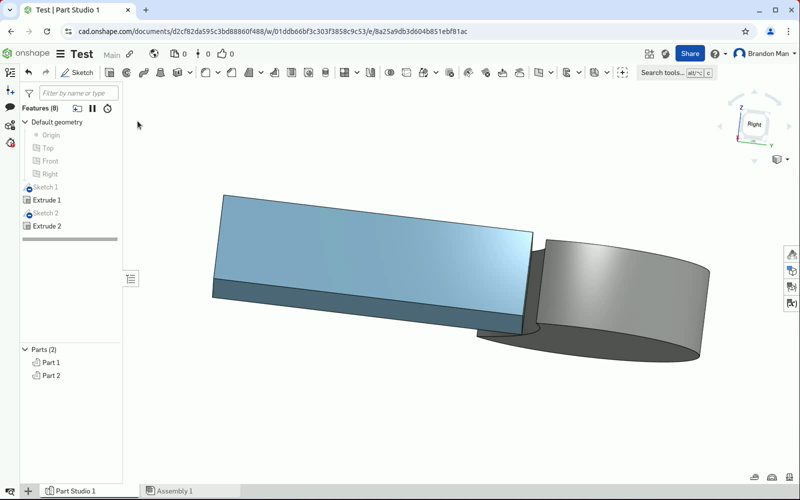
key(right, 3)
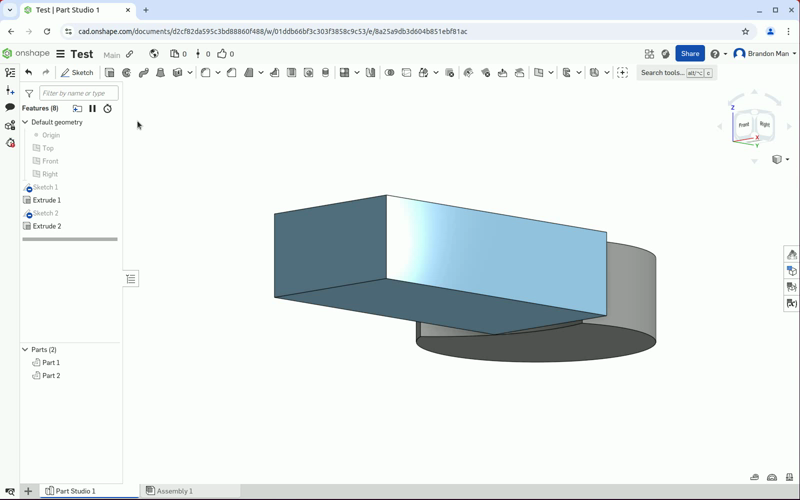
key(down, 3)
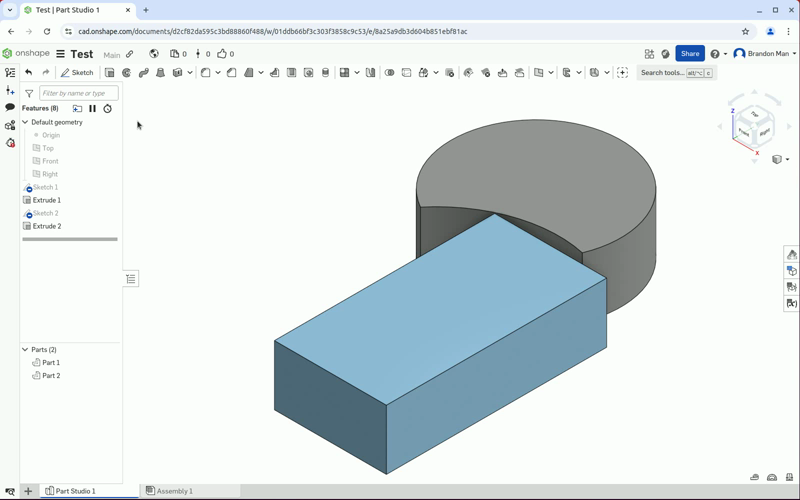
mouse_move(73, 189)
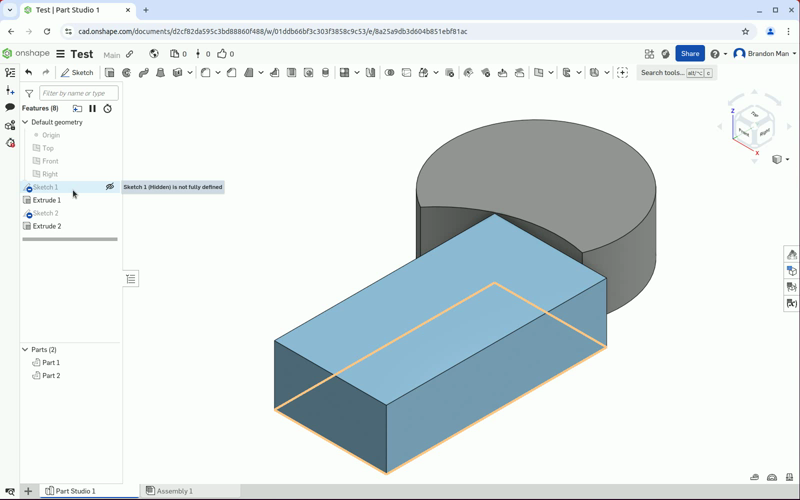
click(73, 189)